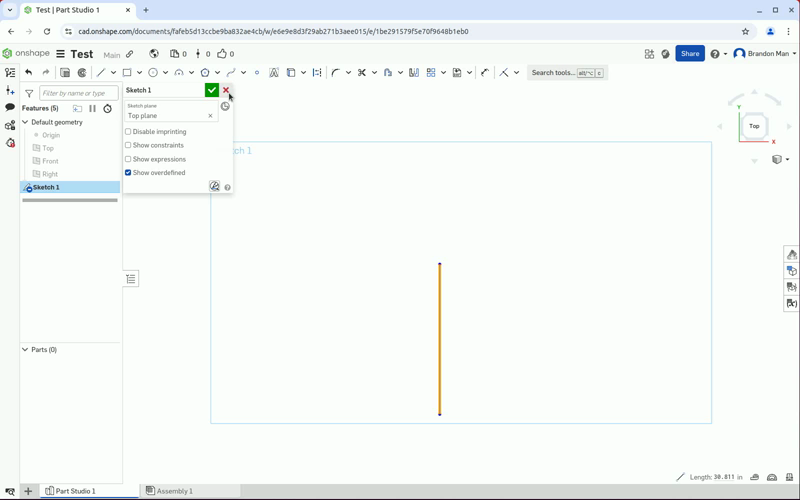
key(shift+h)
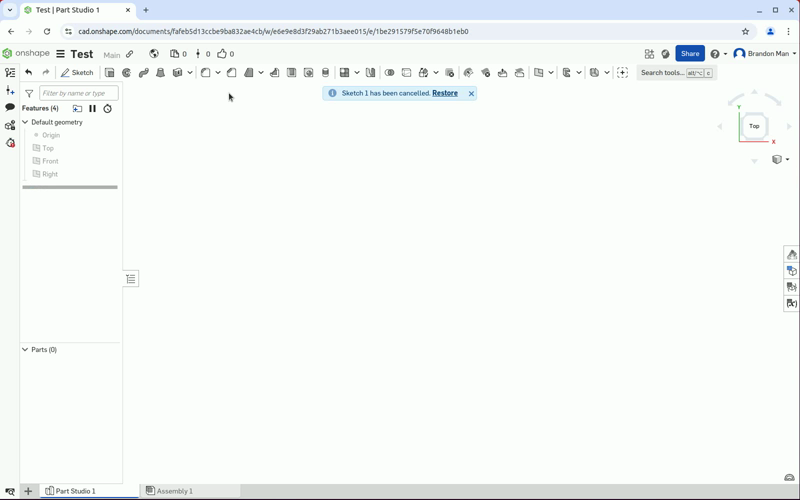
mouse_move(73, 352)
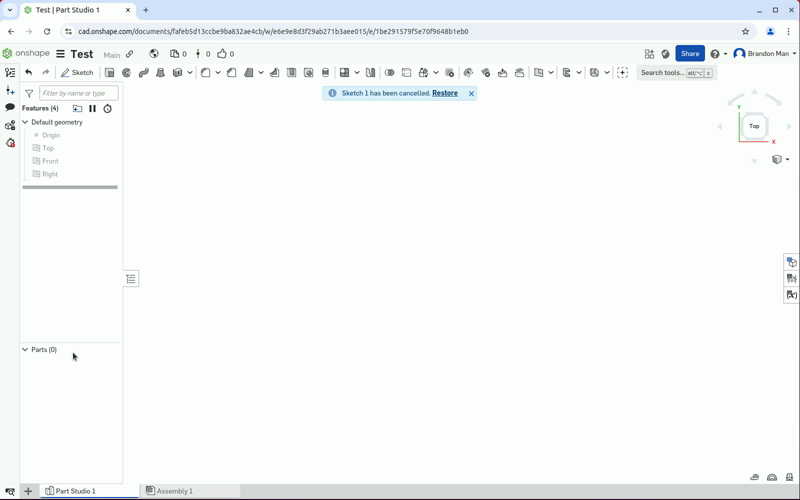
key(y)
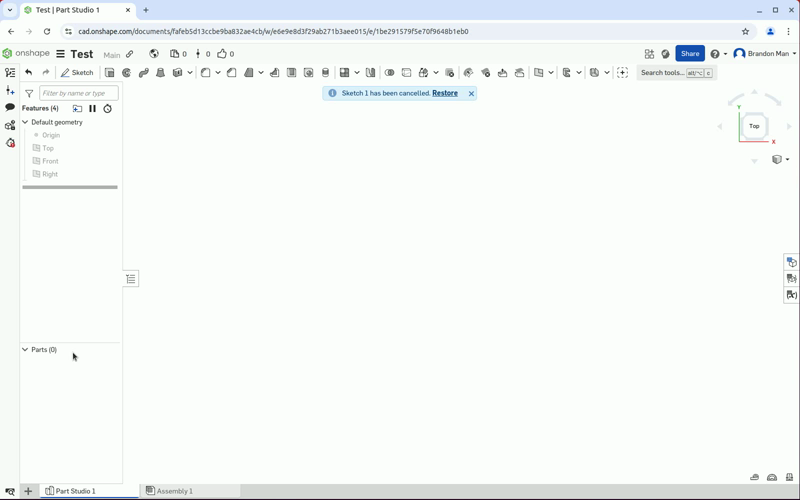
key(shift+p)
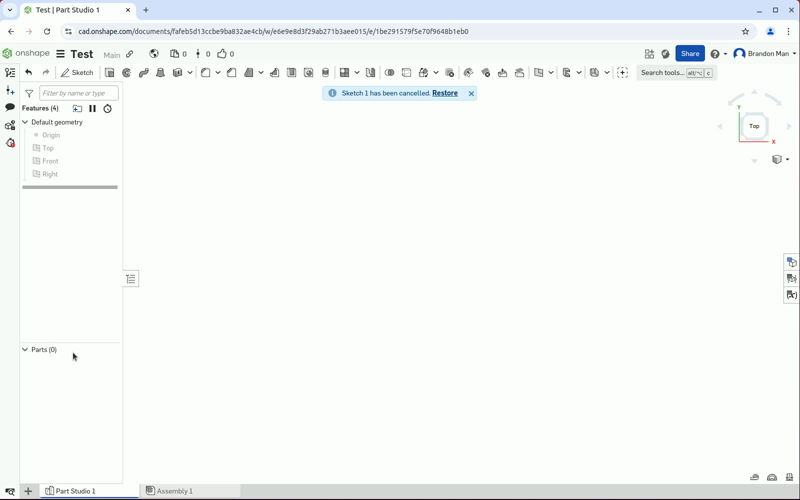
key(space)
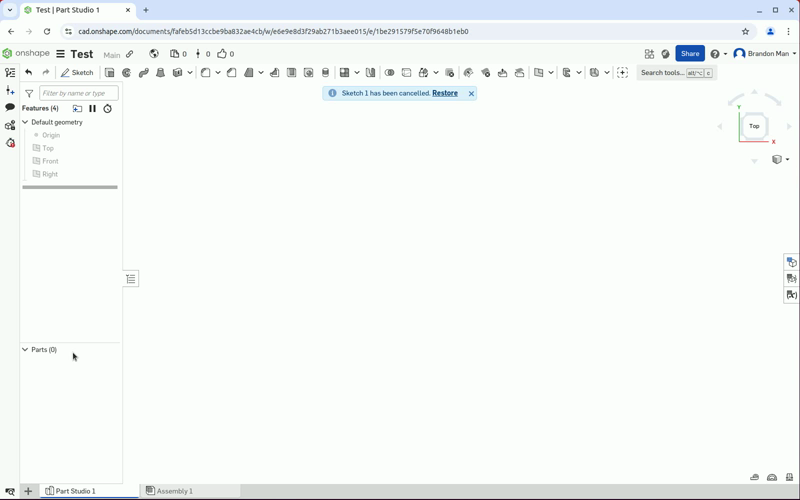
key_down(shift)
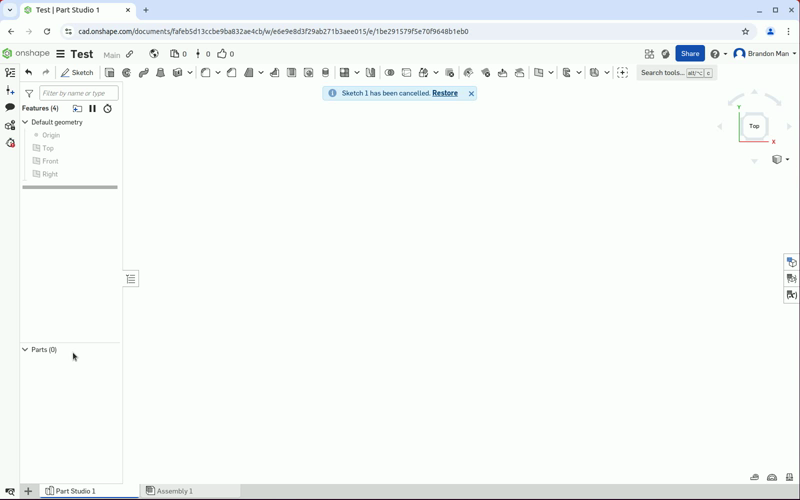
key(up)
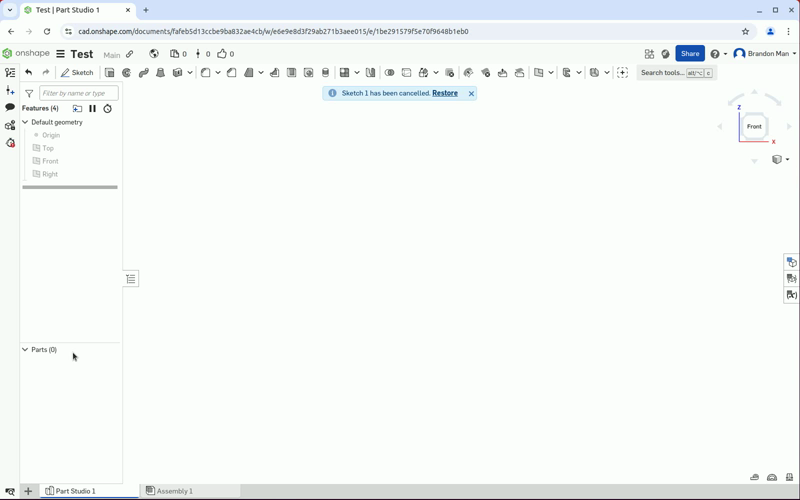
key_up(shift)
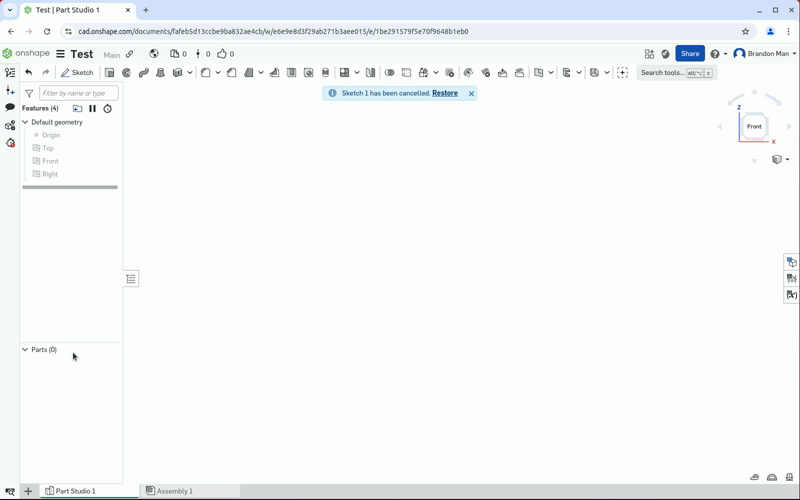
mouse_move(73, 352)
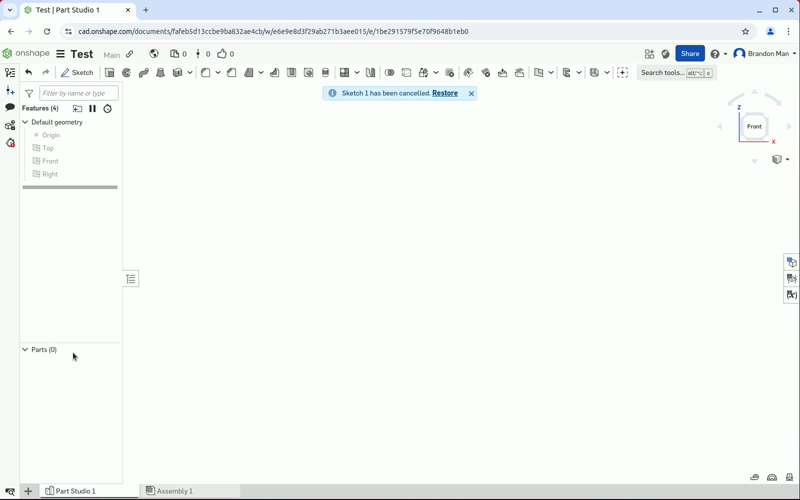
key(shift+y)
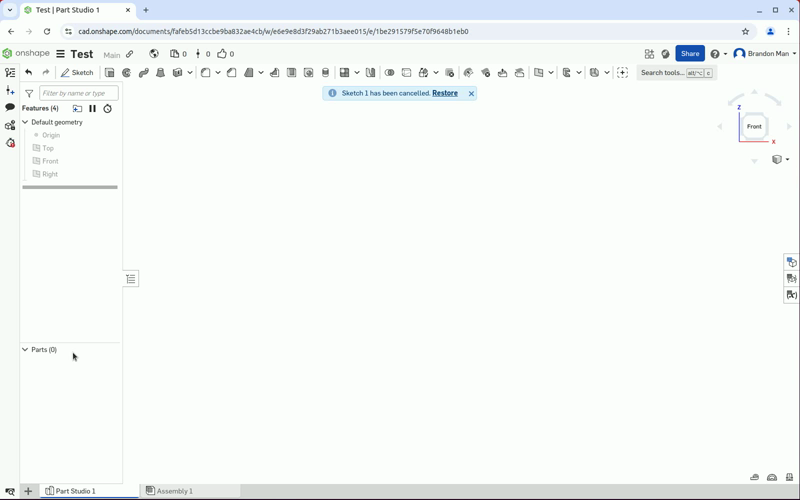
key(shift+s)
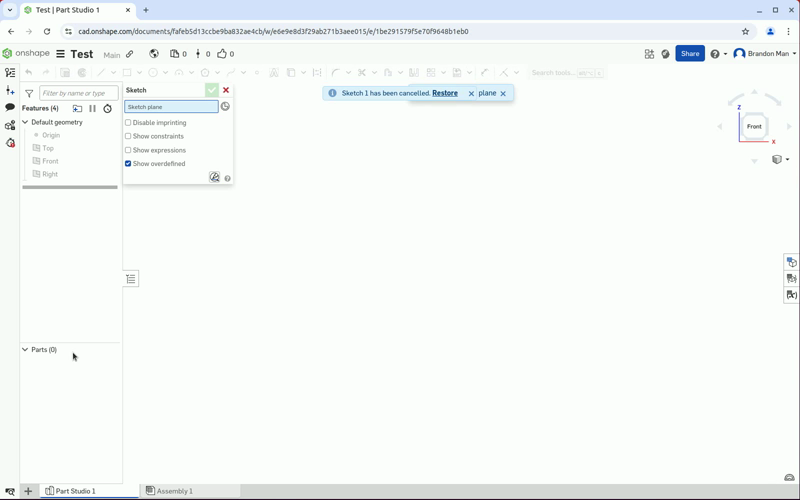
mouse_move(73, 163)
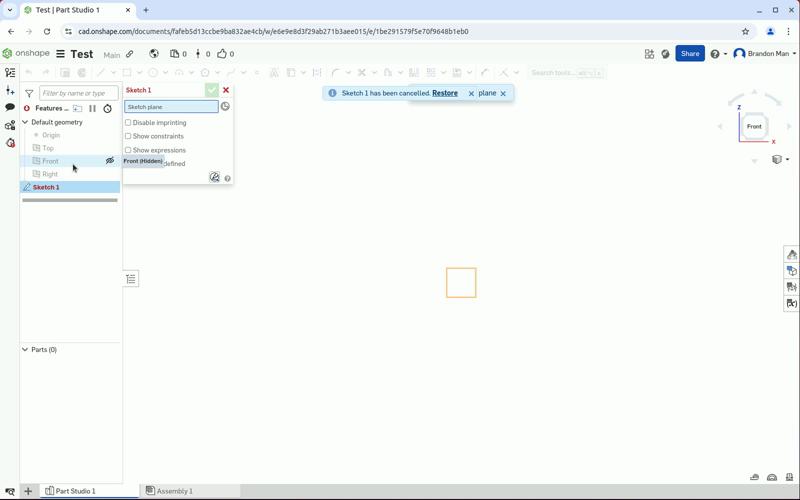
click(73, 163)
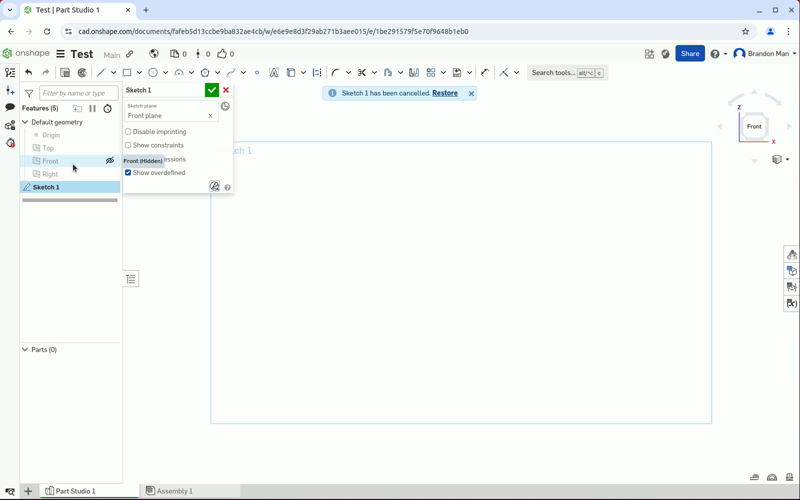
mouse_move(73, 352)
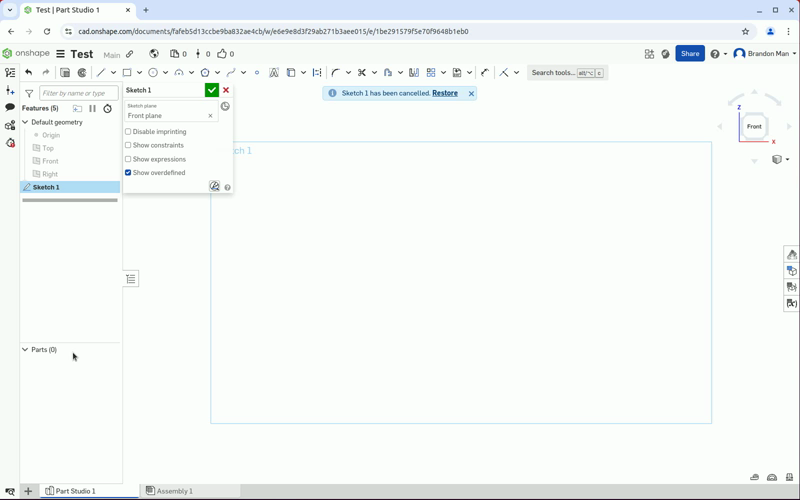
key(y)
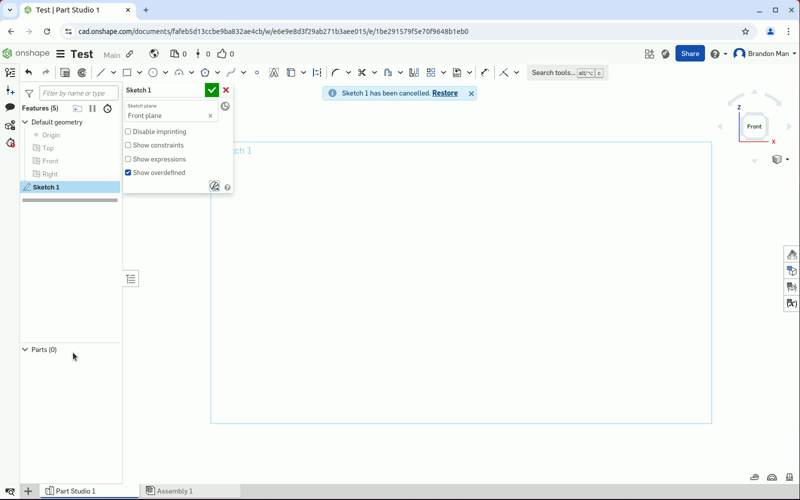
key(l)
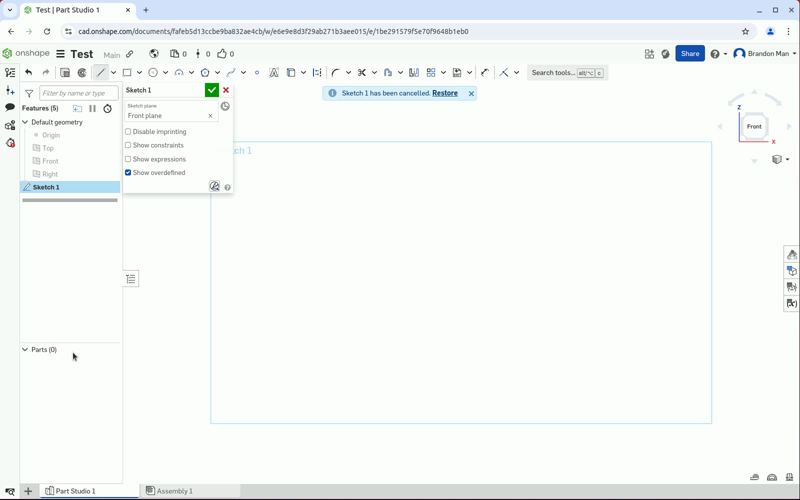
key_down(shift)
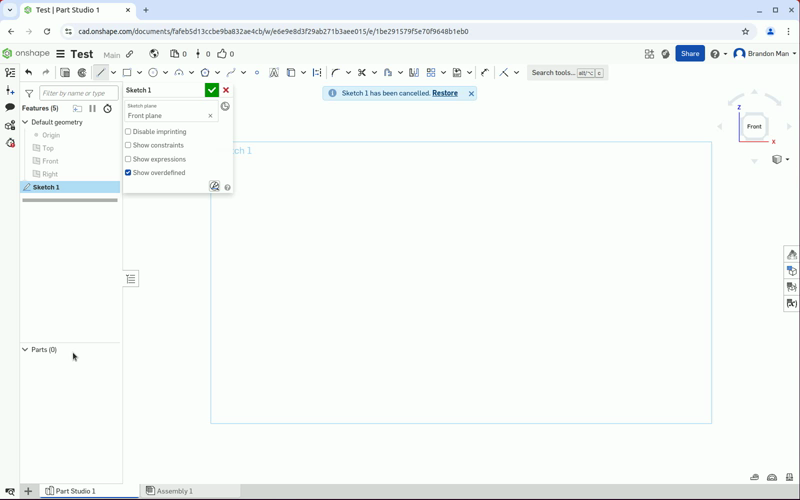
mouse_move(348, 340)
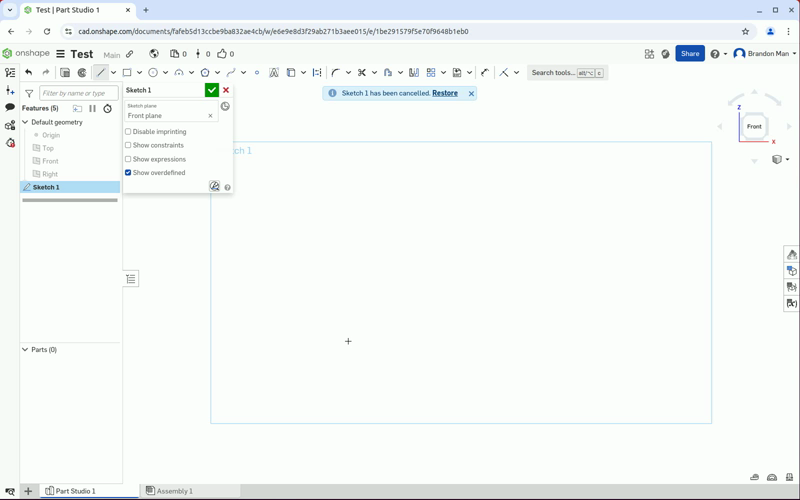
click(348, 340)
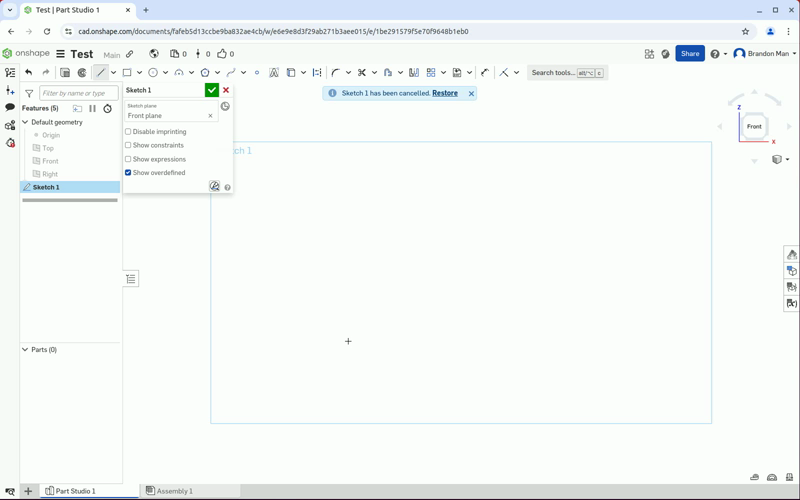
key_up(shift)
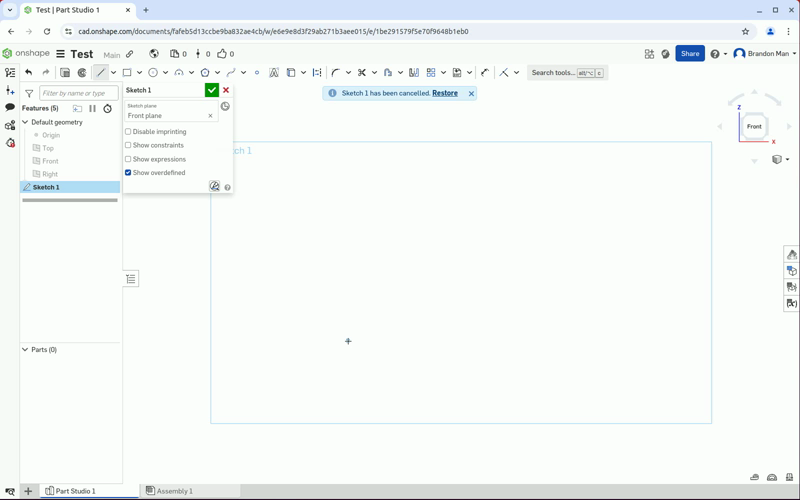
key_down(shift)
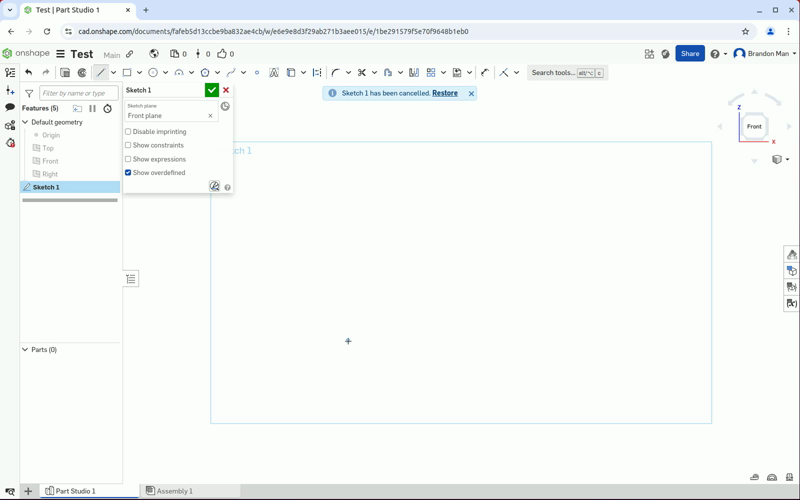
mouse_move(533, 340)
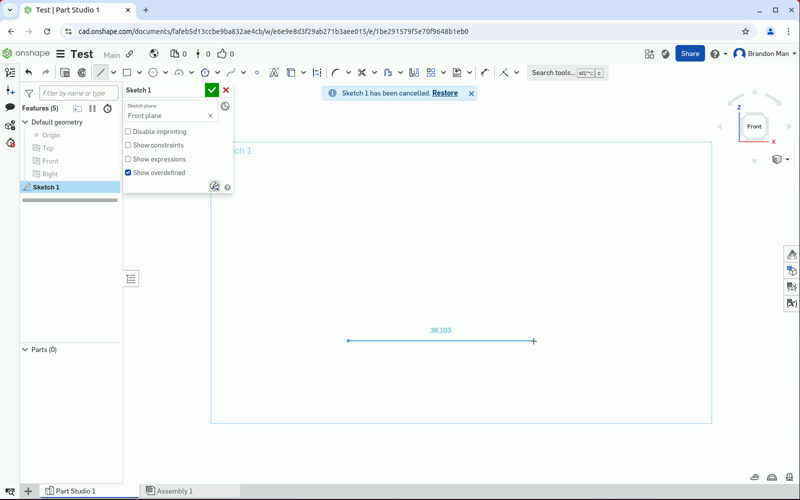
click(533, 340)
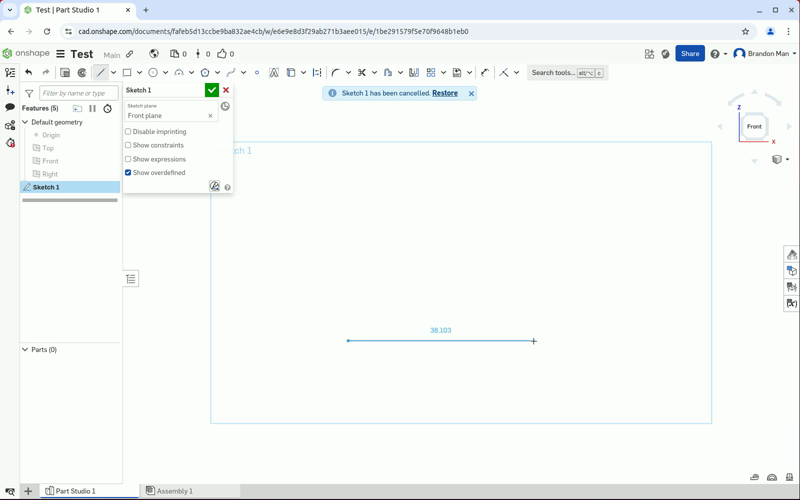
key_up(shift)
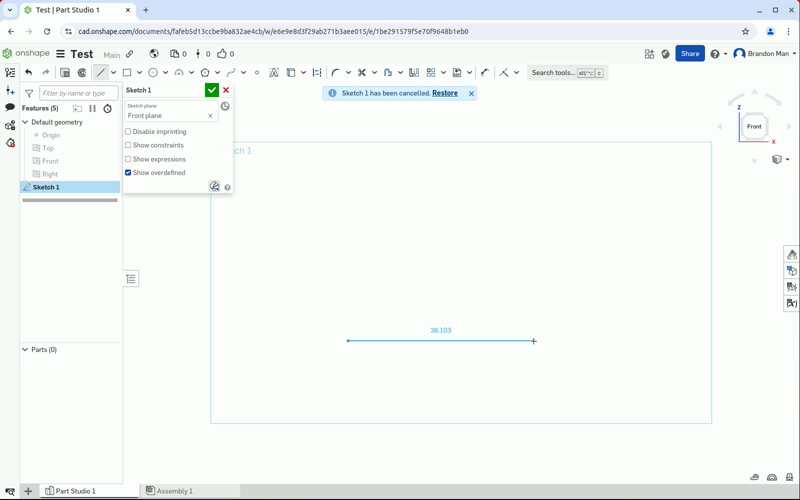
key_down(shift)
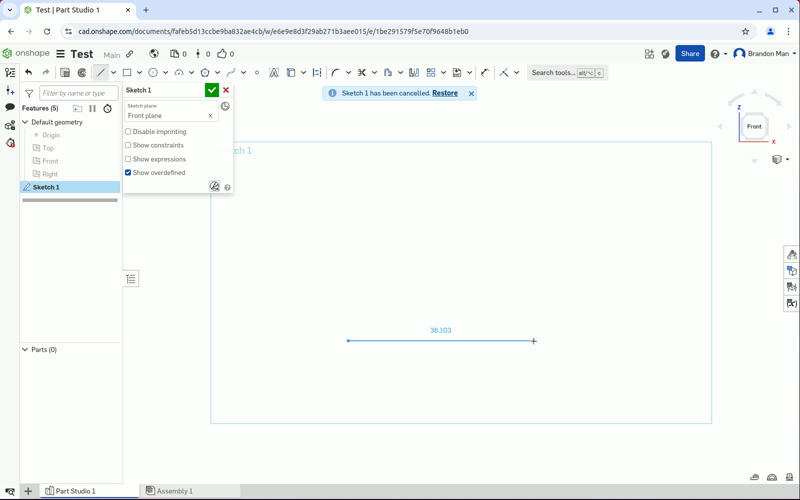
mouse_move(533, 252)
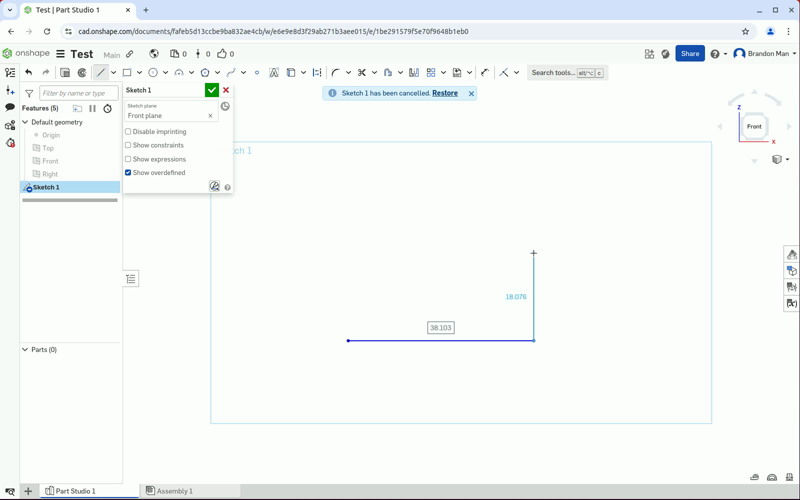
click(533, 252)
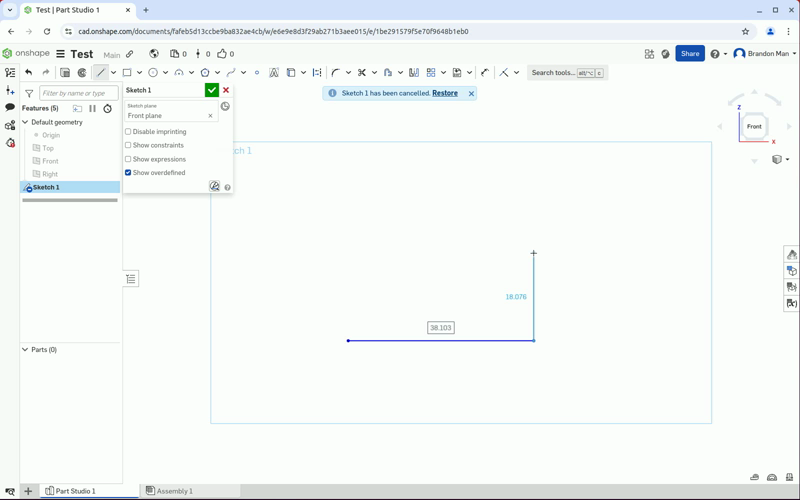
key_up(shift)
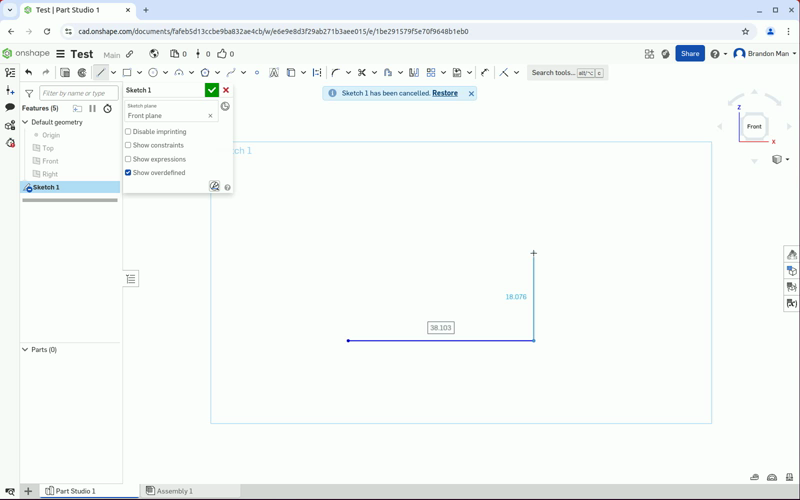
key_down(shift)
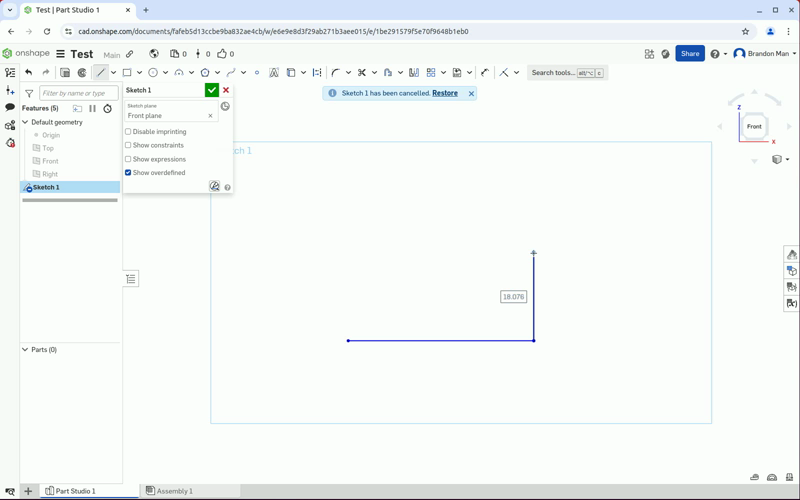
mouse_move(348, 252)
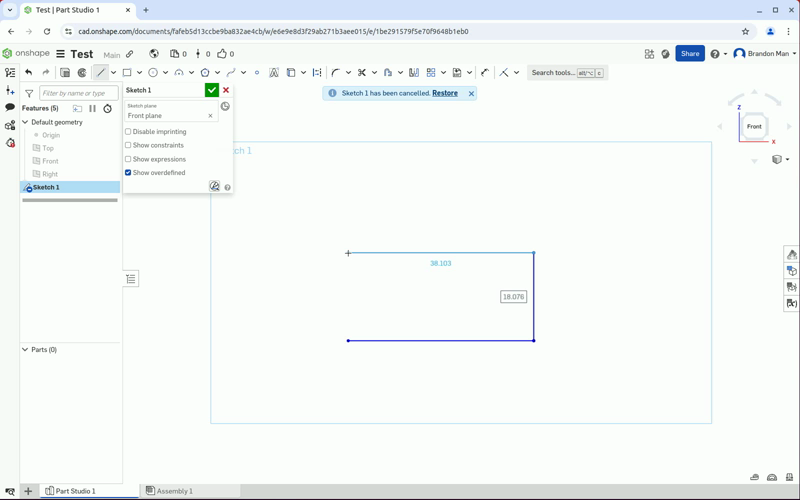
click(348, 252)
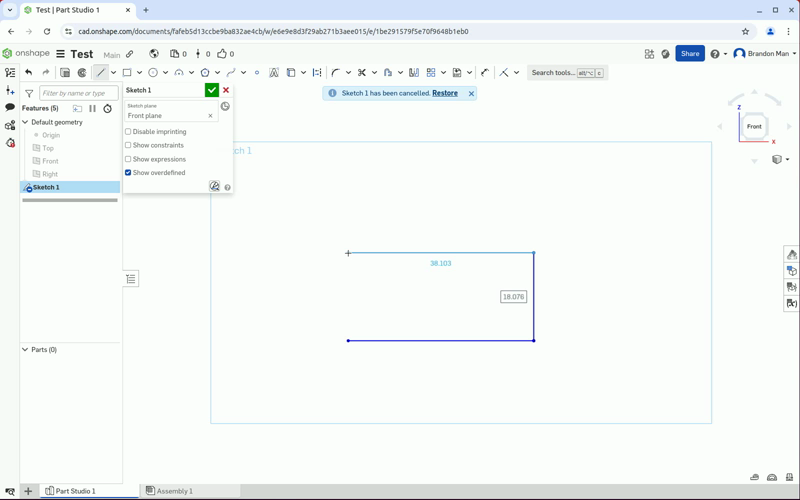
key_up(shift)
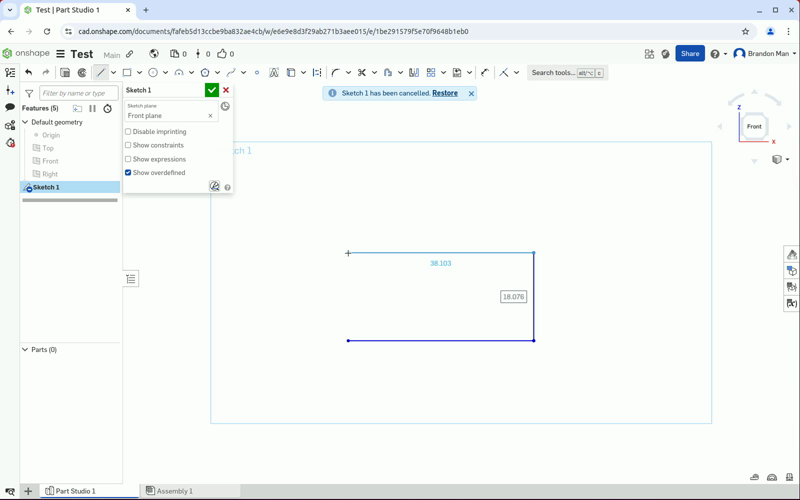
key_down(shift)
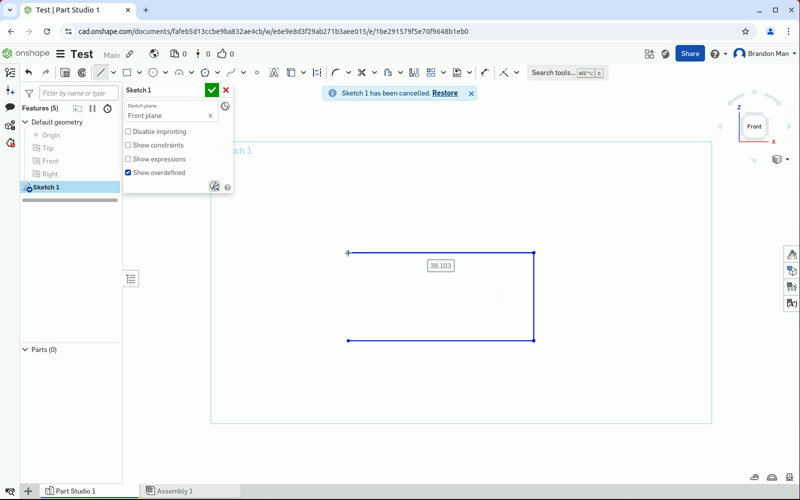
mouse_move(348, 340)
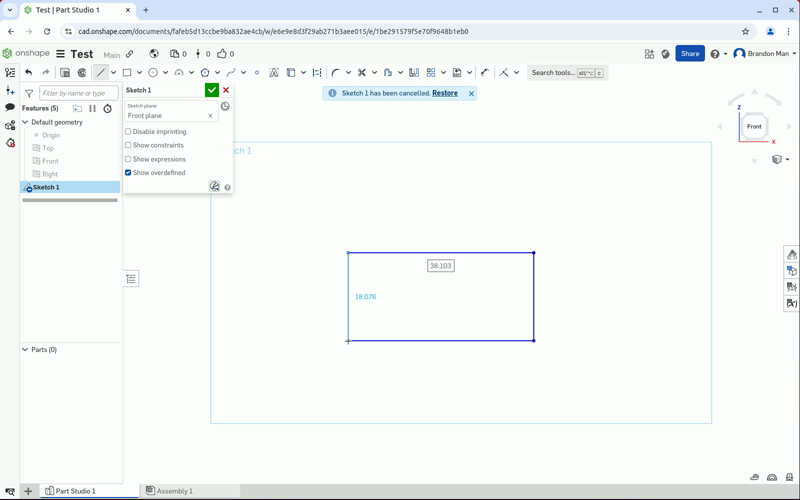
key_up(shift)
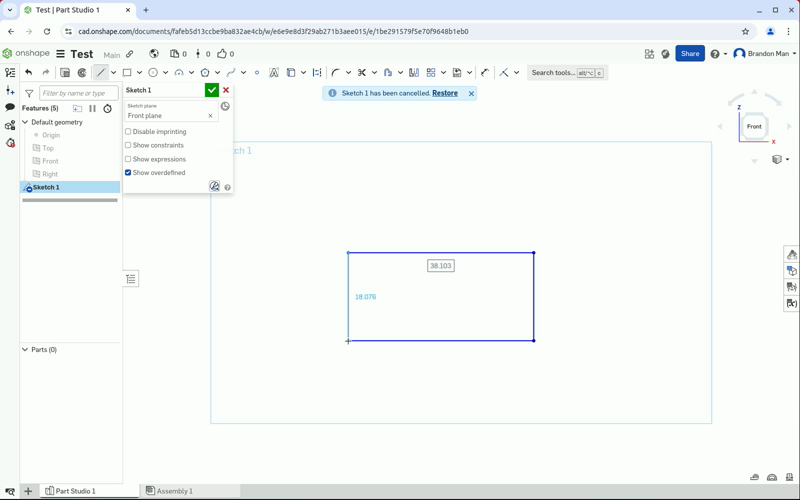
click(348, 340)
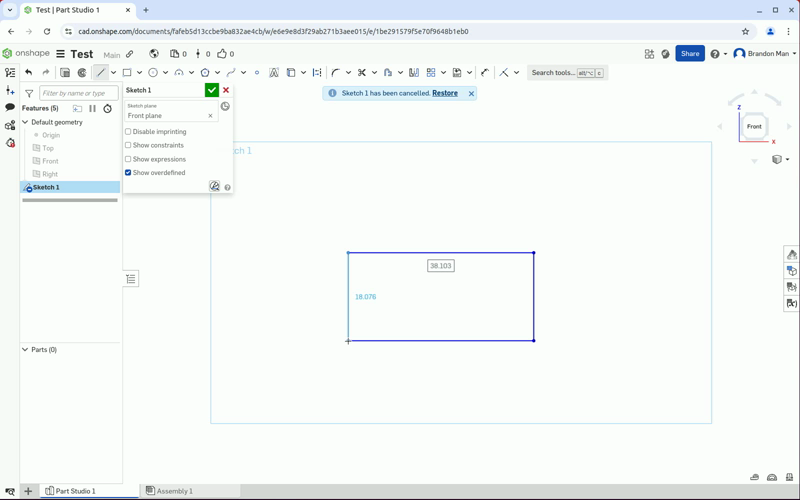
key(esc)
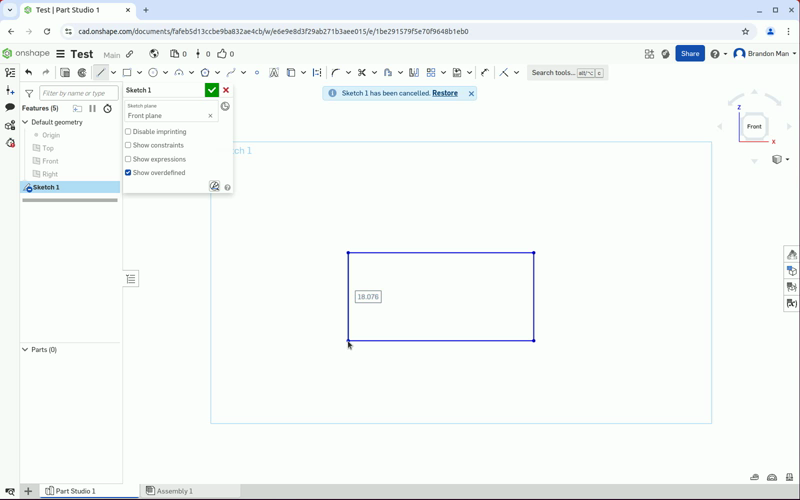
mouse_move(478, 285)
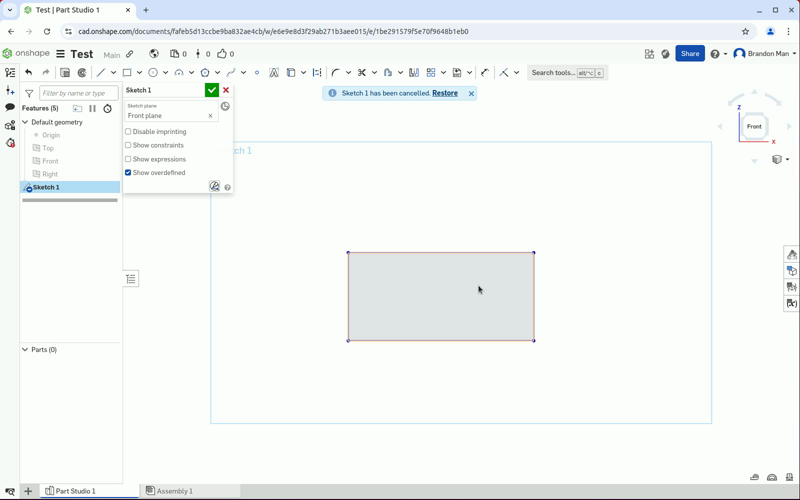
click(478, 285)
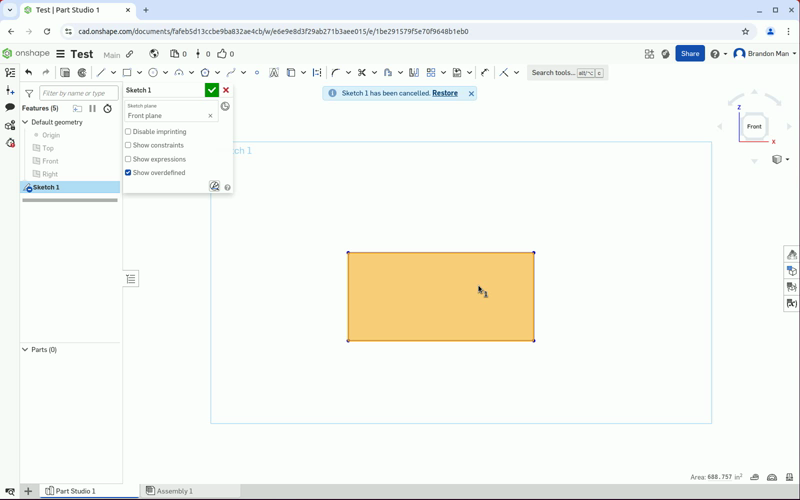
mouse_move(73, 352)
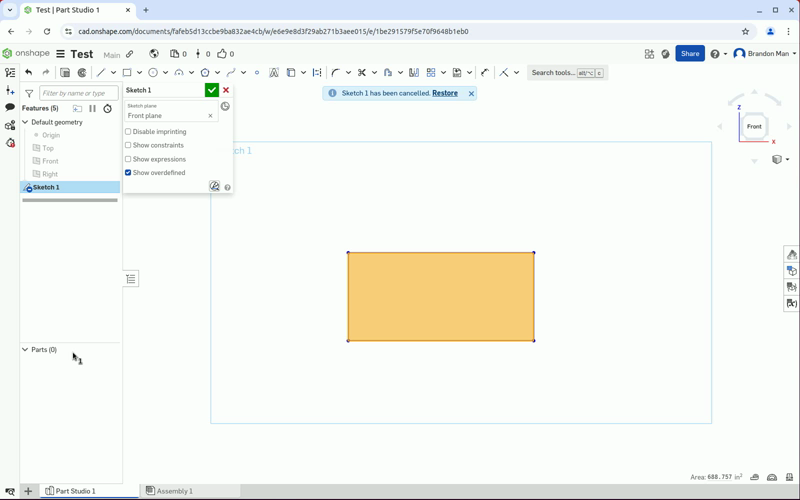
key(shift+y)
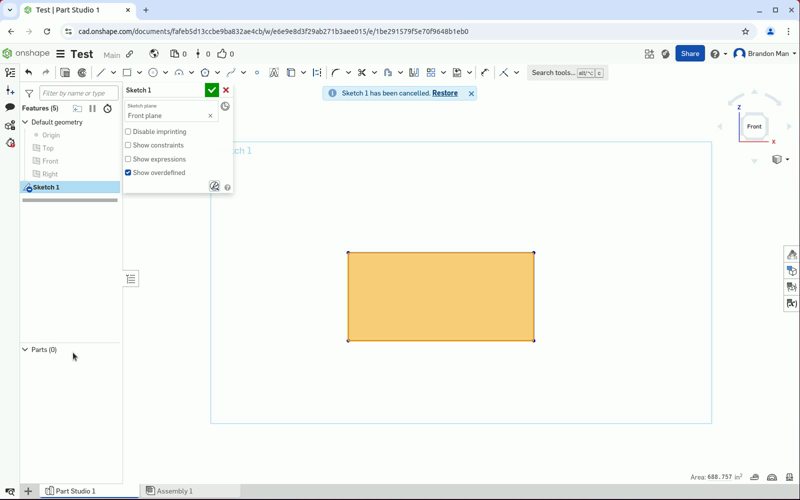
key(shift+e)
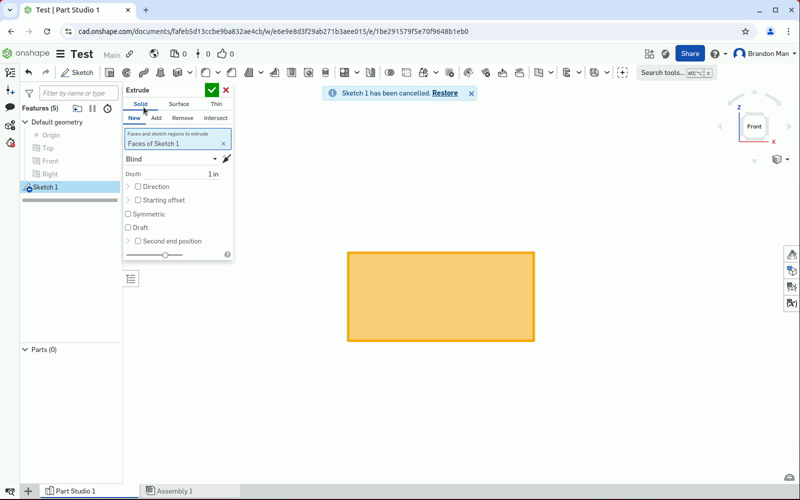
mouse_move(143, 106)
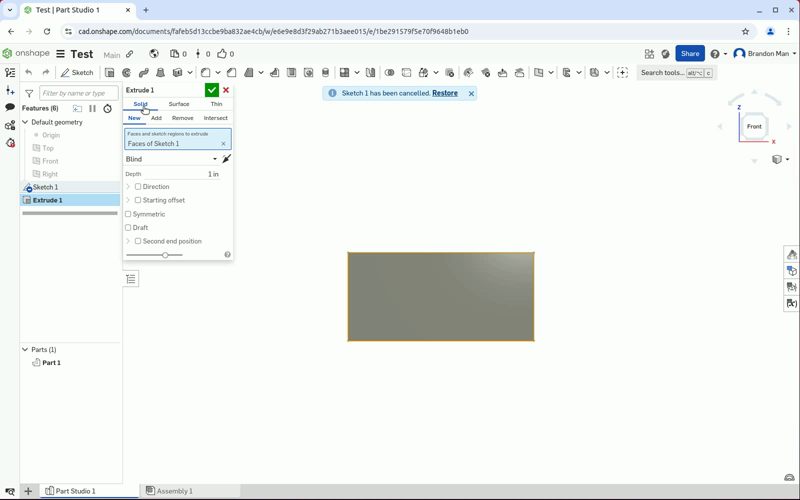
click(143, 106)
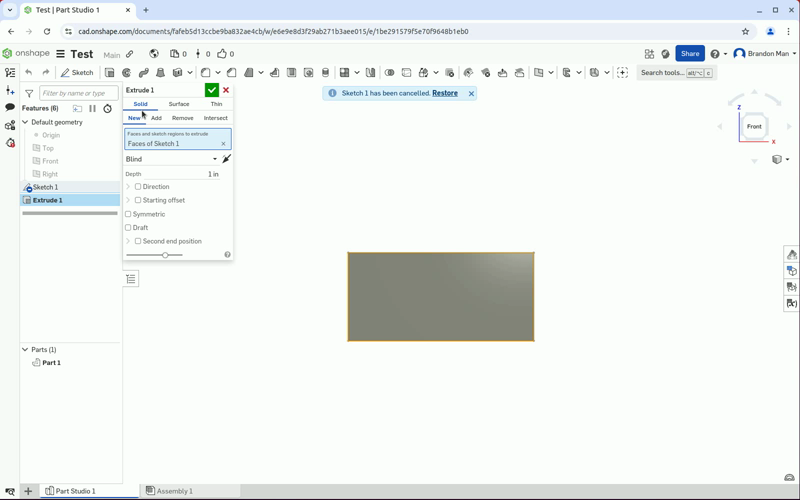
mouse_move(137, 120)
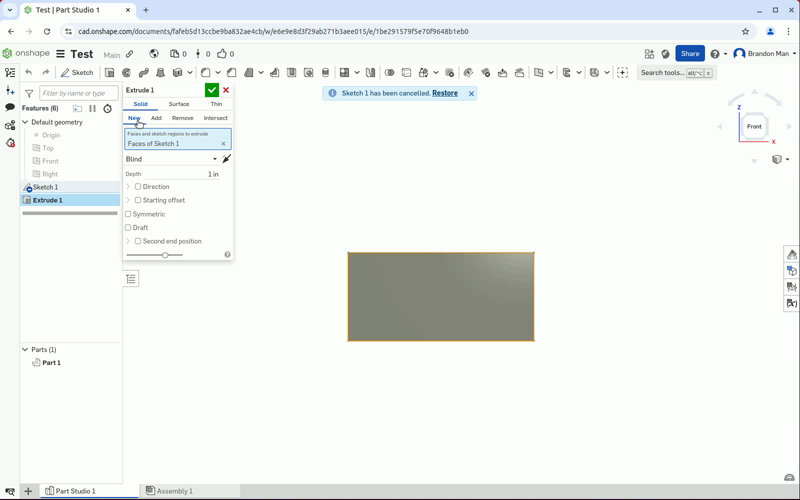
click(137, 120)
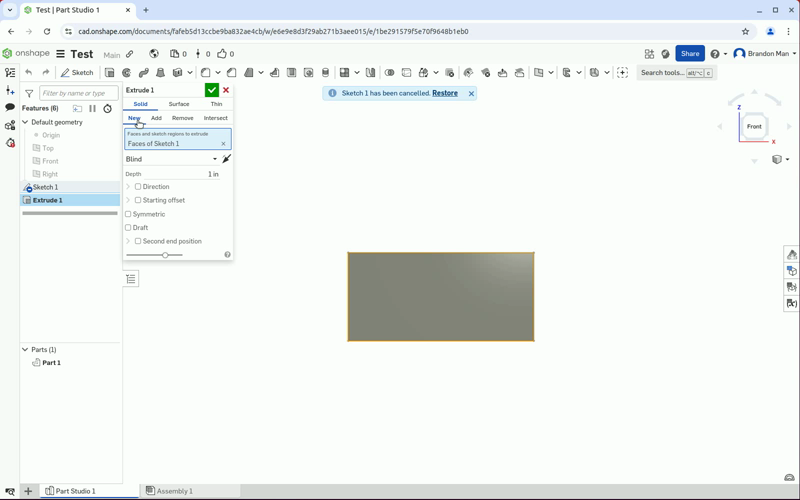
key(tab, 4)
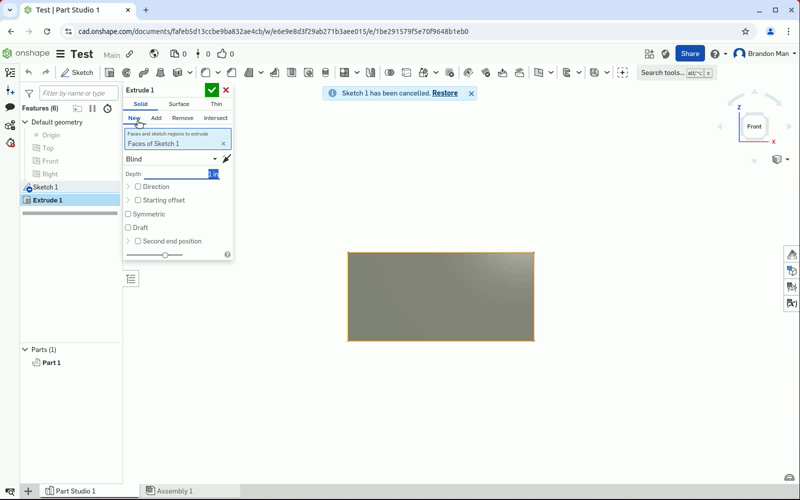
text(6.74)
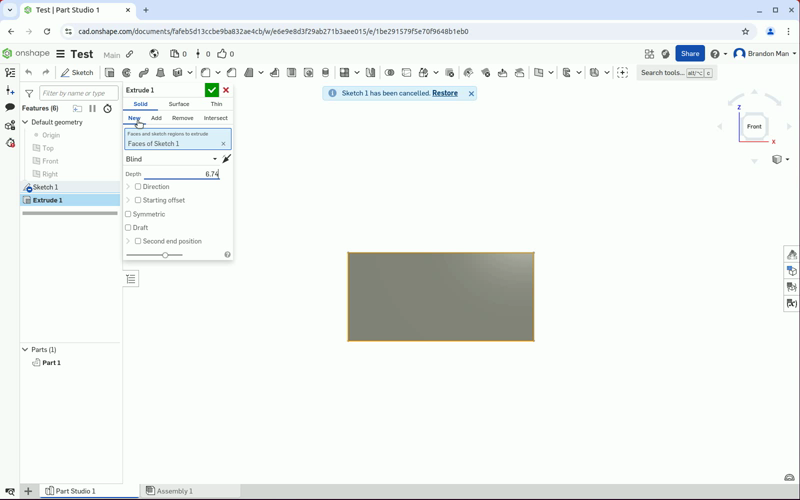
key(enter)
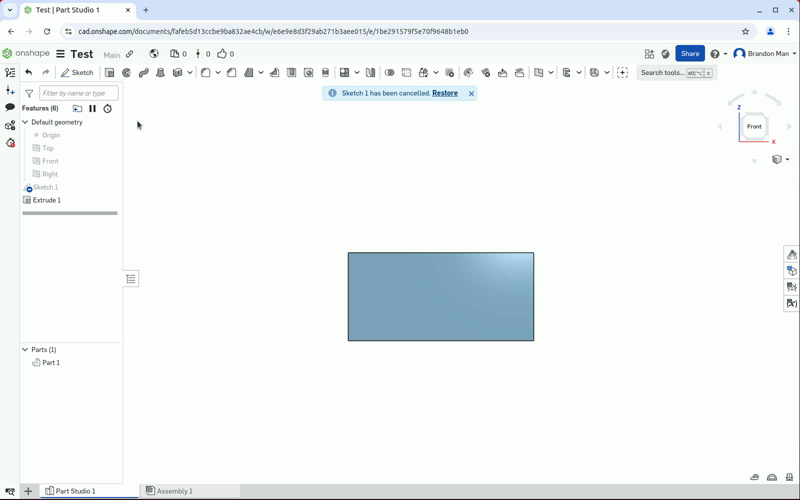
key(shift+h)
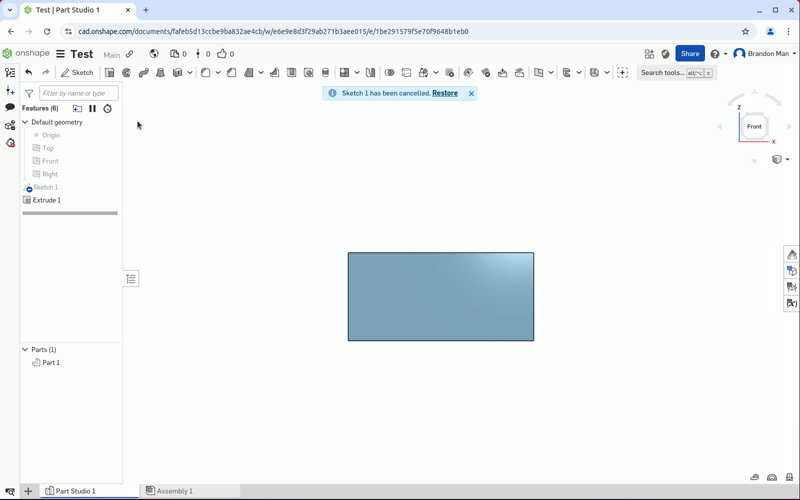
key(shift+h)
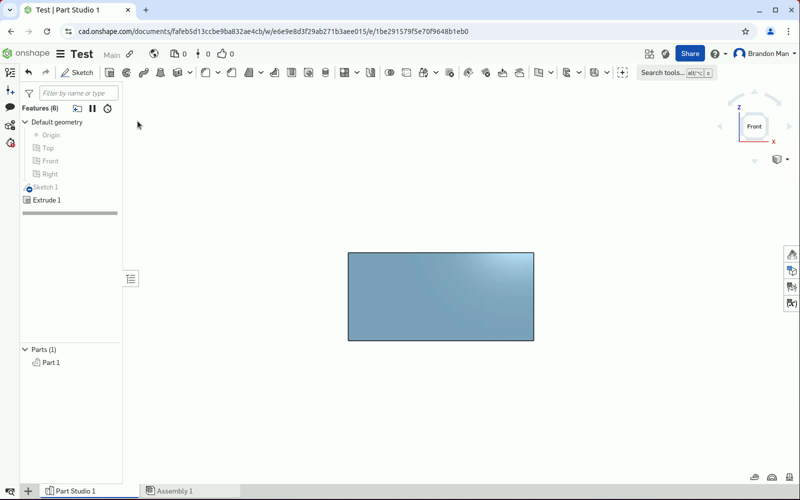
mouse_move(73, 189)
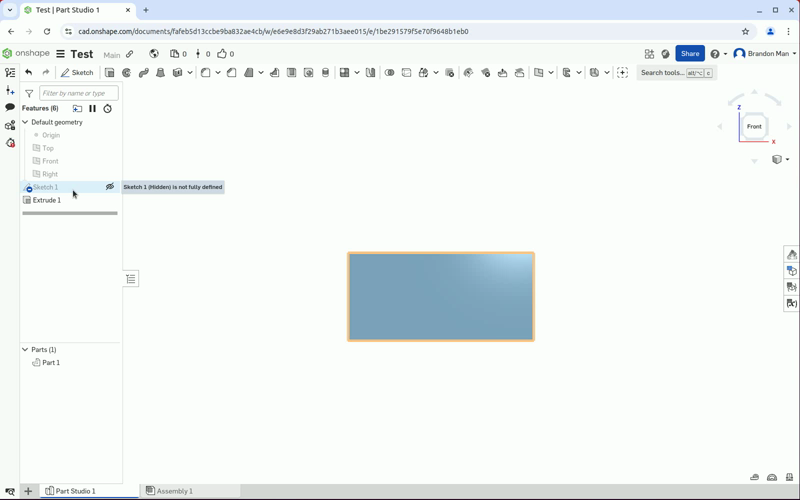
click(73, 189)
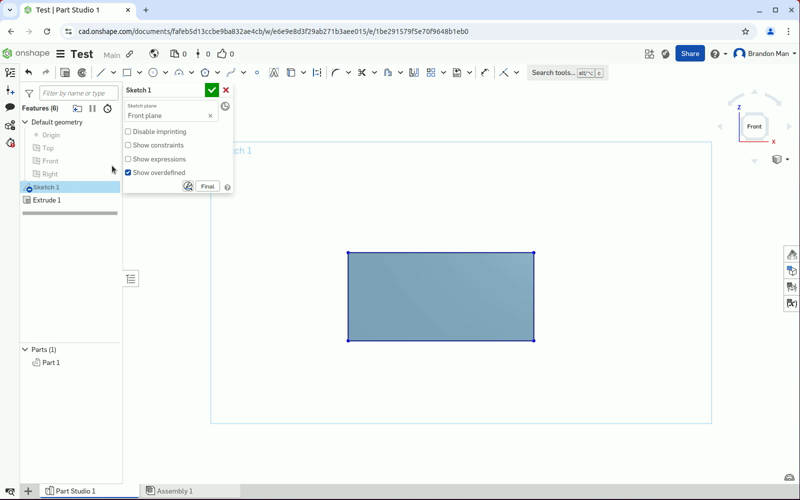
mouse_move(229, 92)
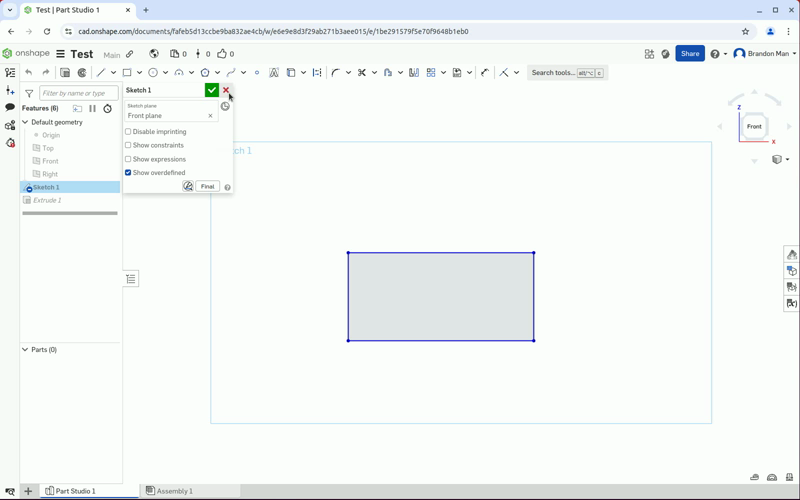
click(229, 92)
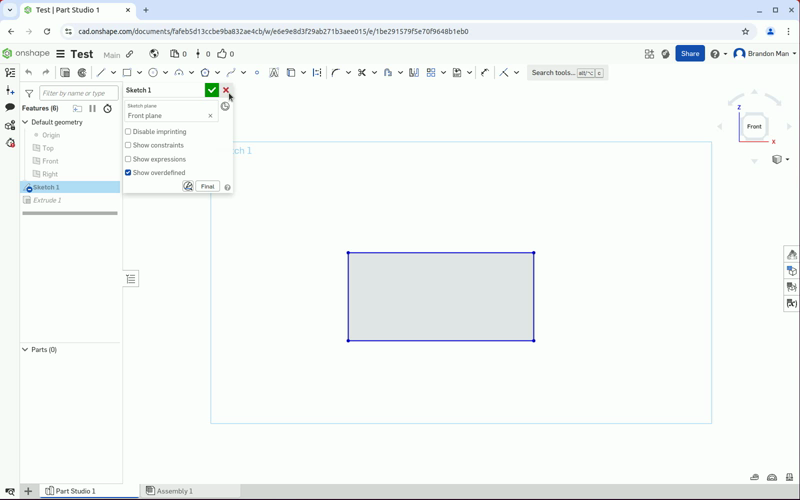
key(shift+s)
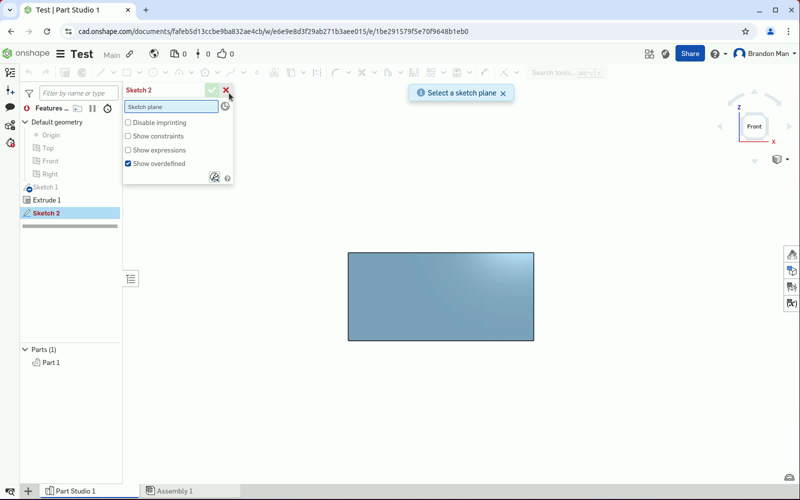
mouse_move(73, 163)
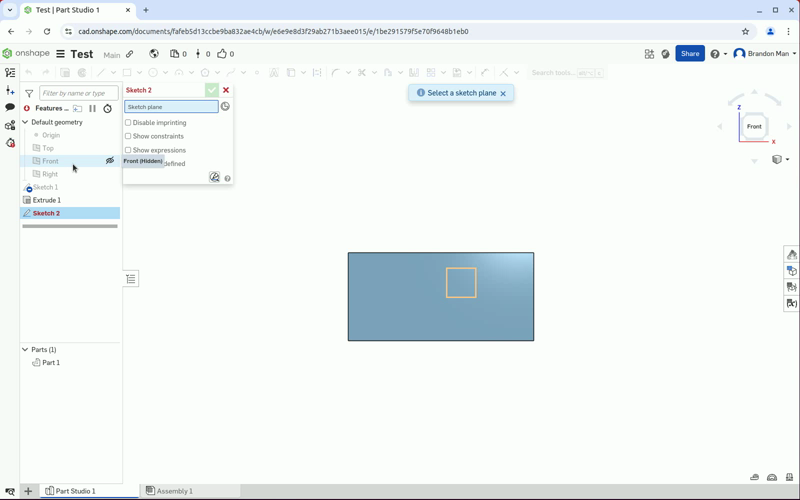
click(73, 163)
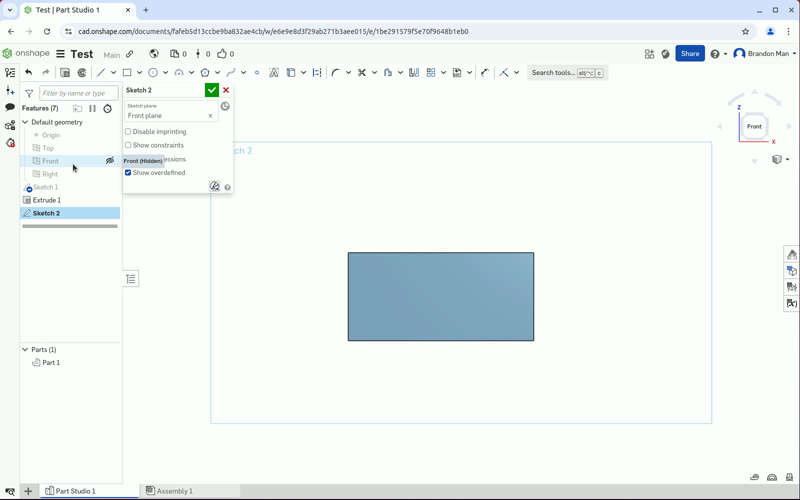
mouse_move(73, 352)
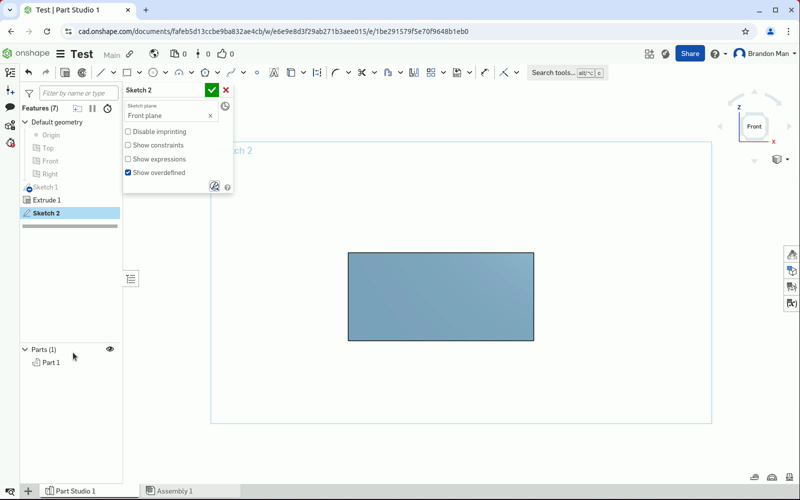
key(y)
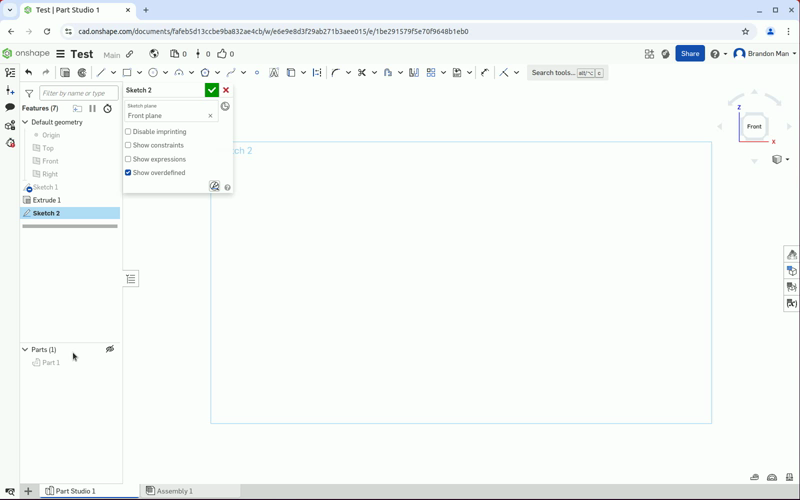
key(l)
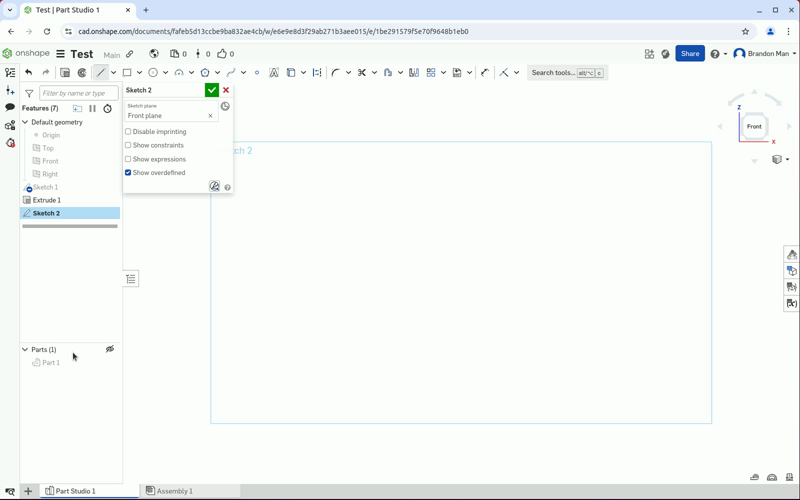
key_down(shift)
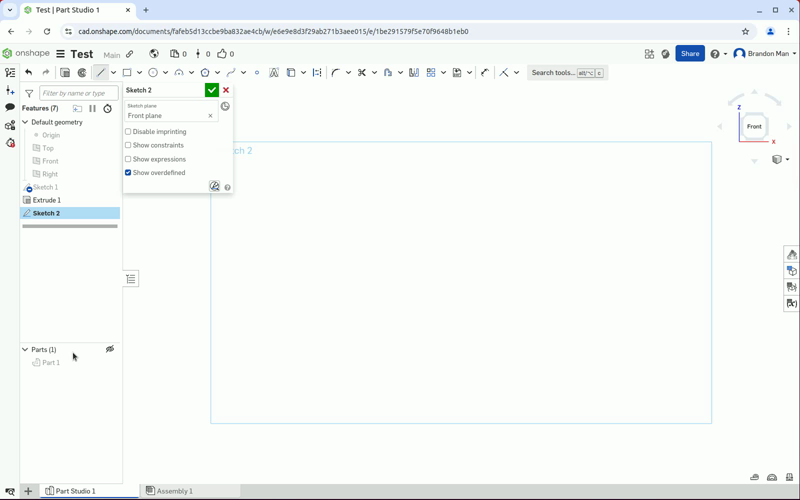
mouse_move(348, 340)
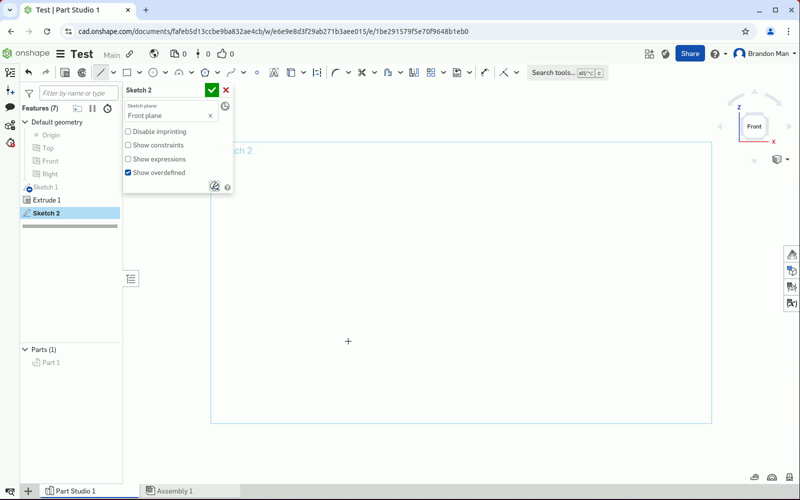
click(348, 340)
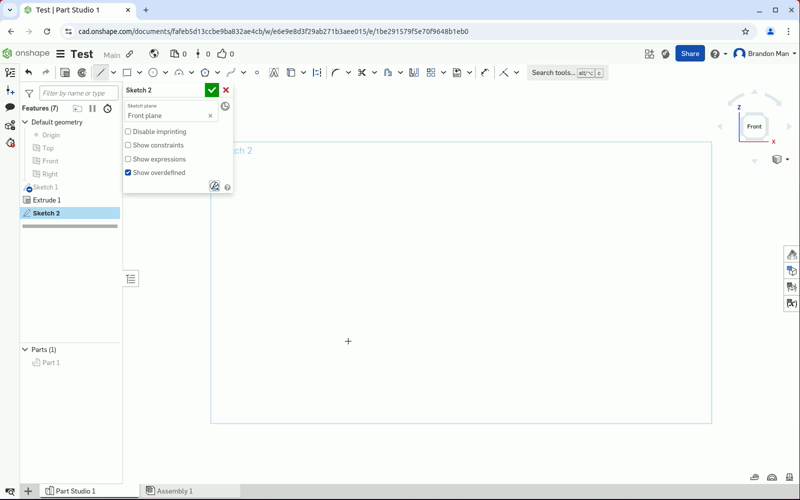
key_up(shift)
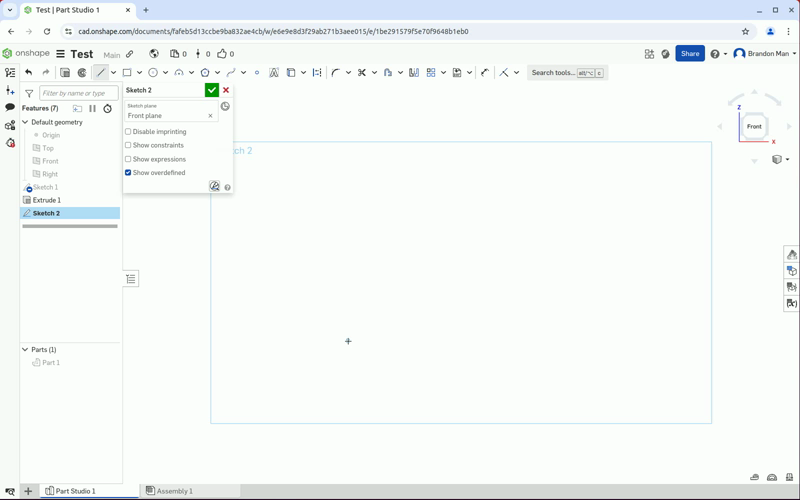
key_down(shift)
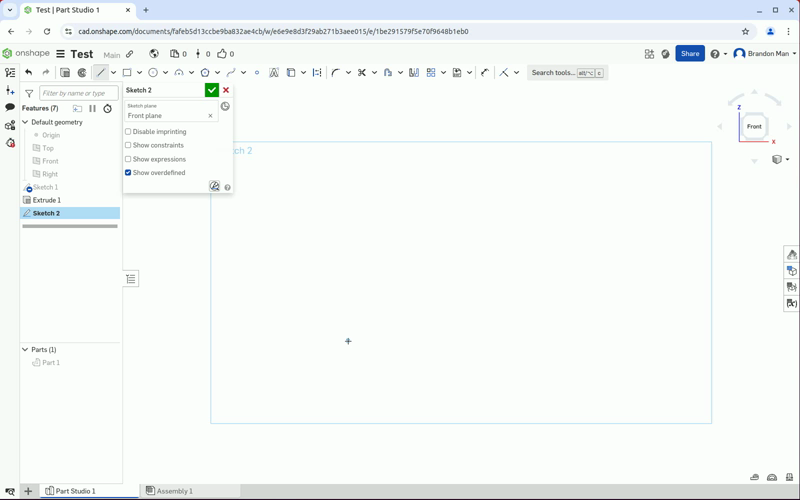
mouse_move(533, 340)
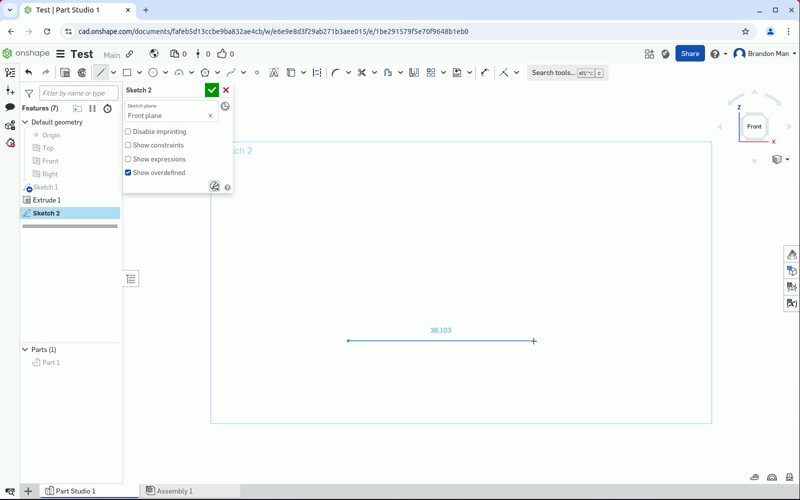
click(533, 340)
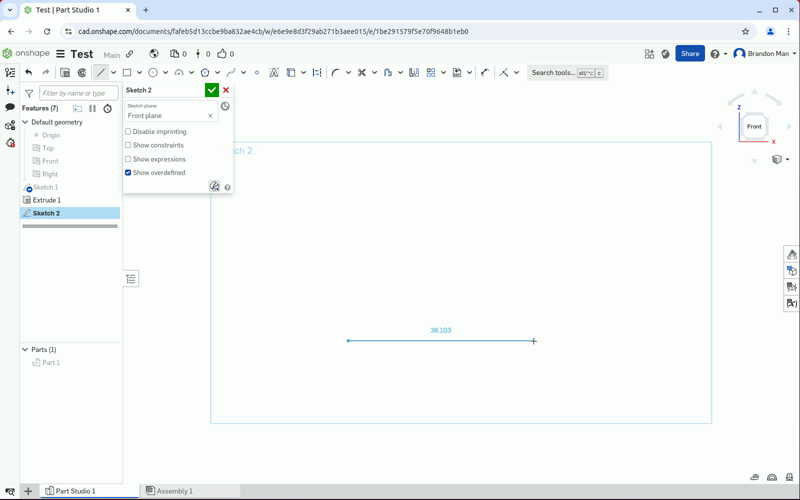
key_up(shift)
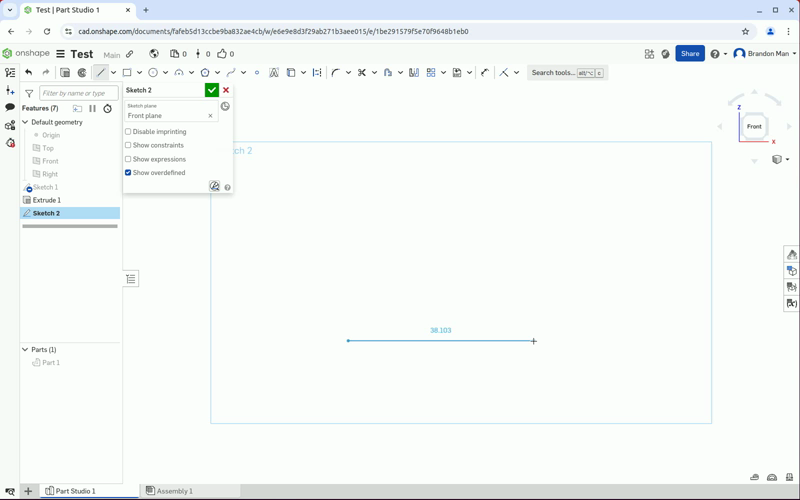
key_down(shift)
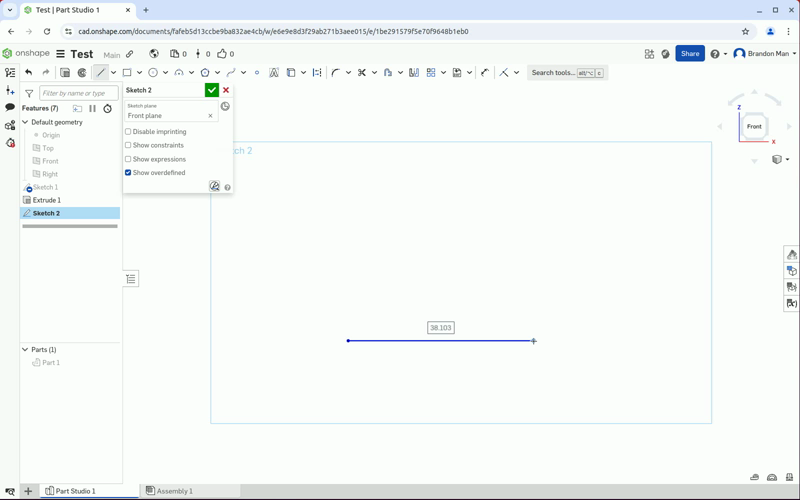
mouse_move(533, 252)
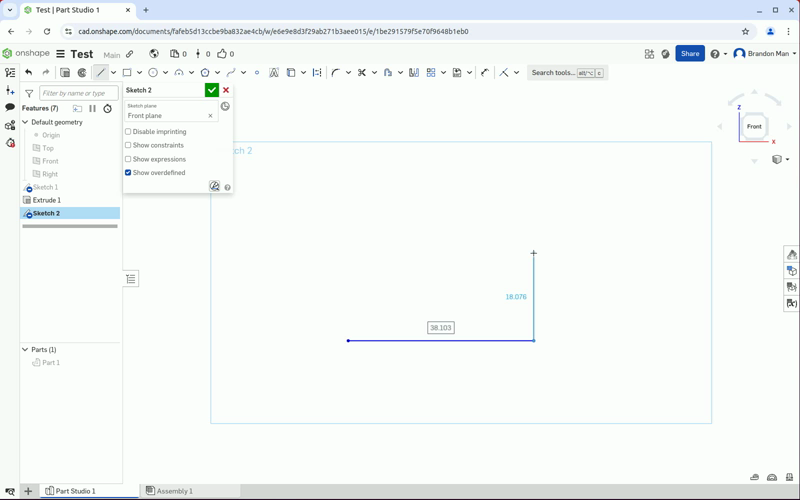
click(533, 252)
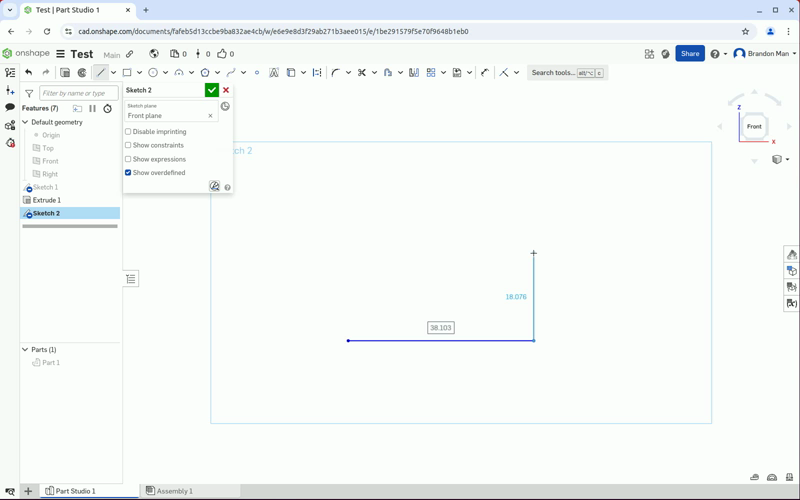
key_up(shift)
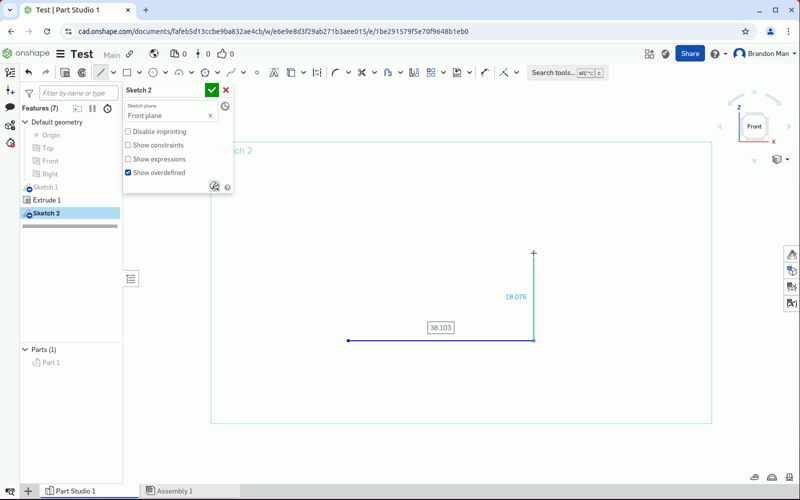
key_down(shift)
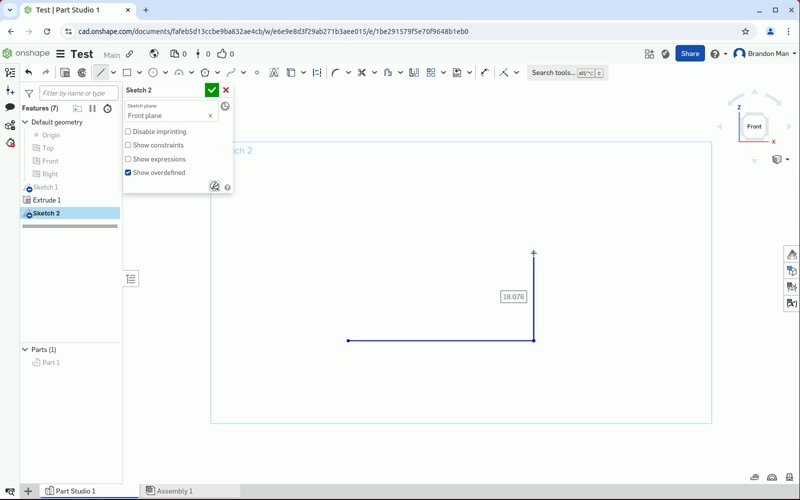
mouse_move(348, 252)
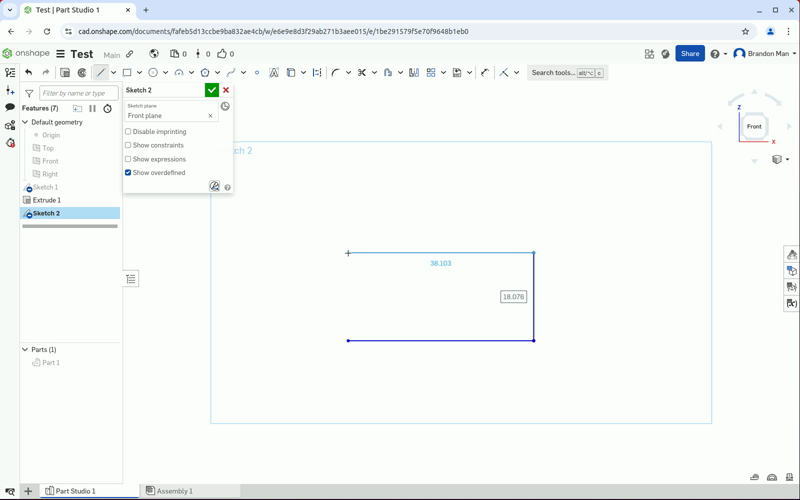
click(348, 252)
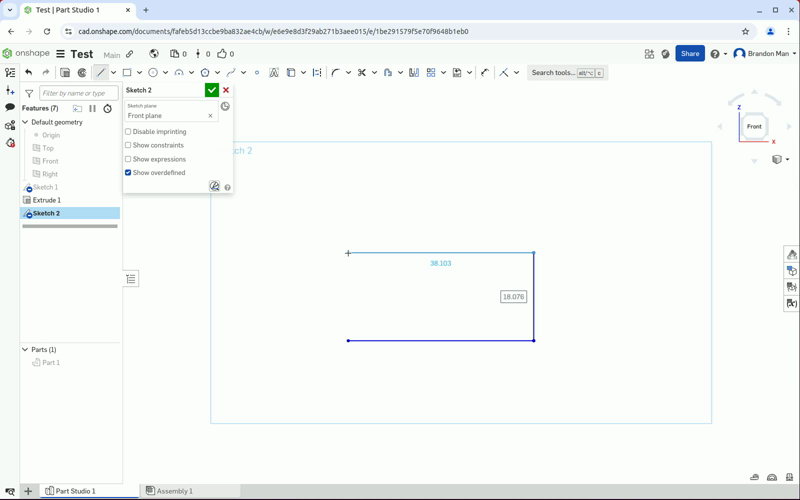
key_up(shift)
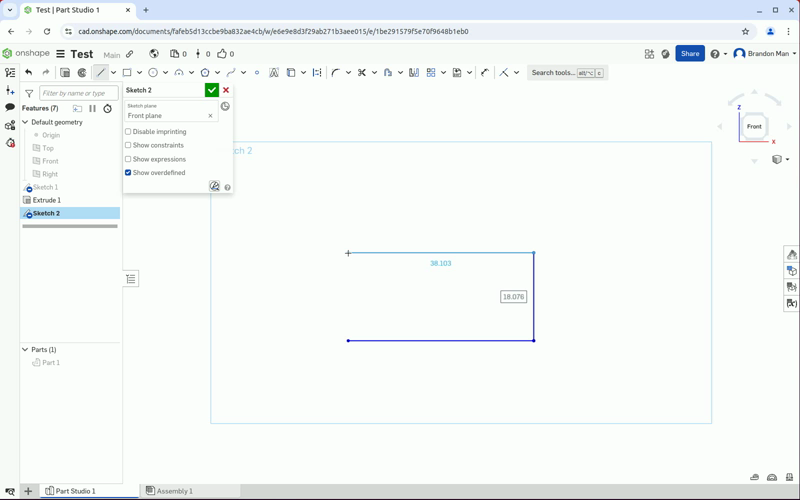
key_down(shift)
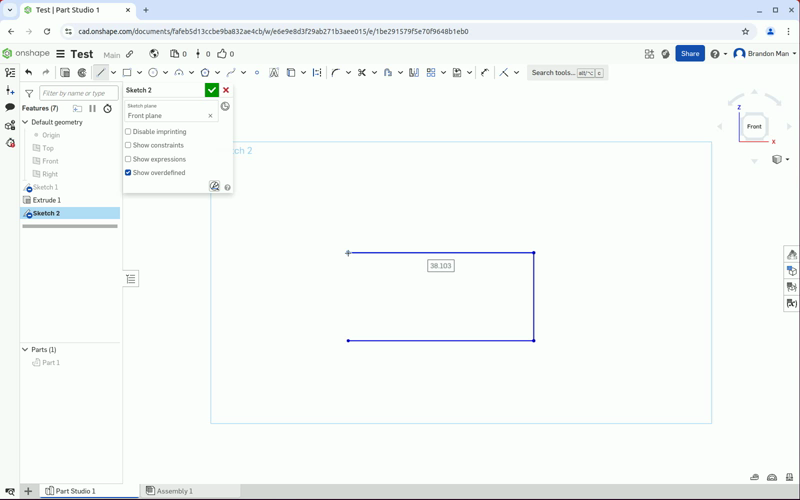
mouse_move(348, 340)
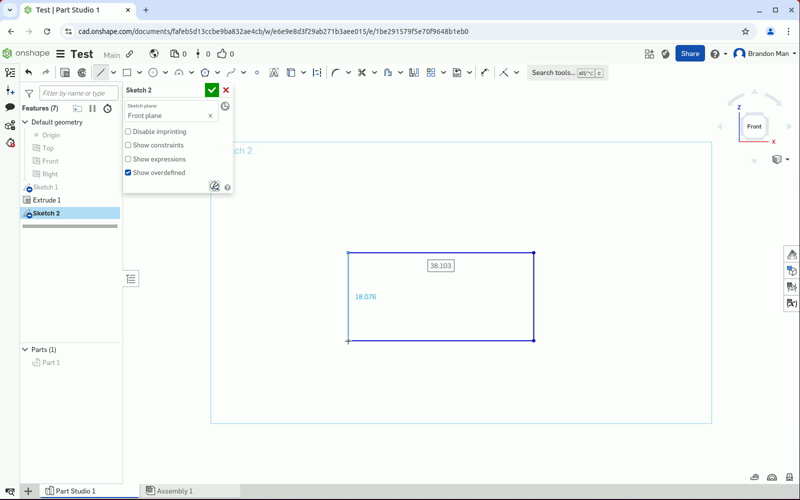
key_up(shift)
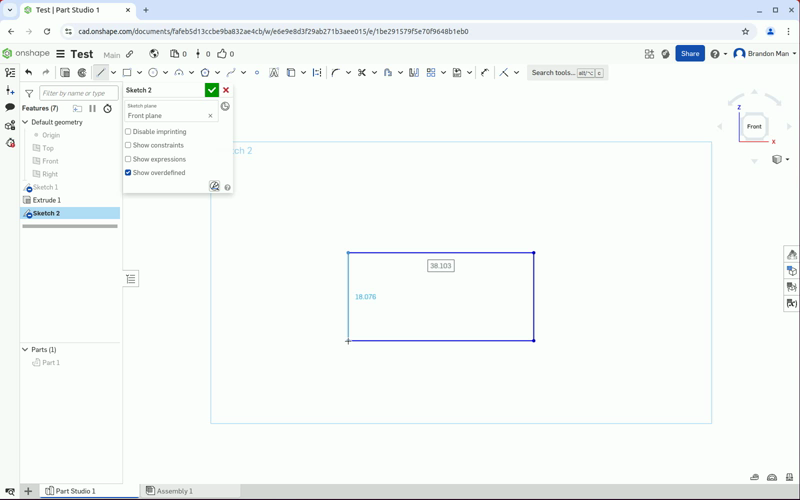
click(348, 340)
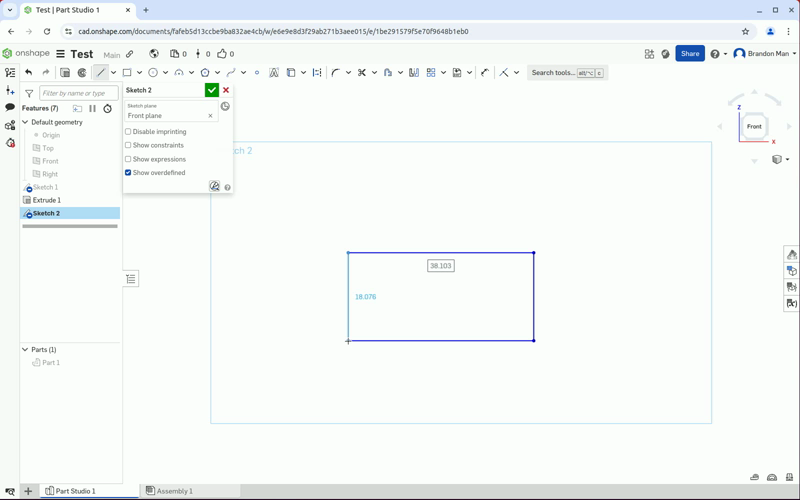
key(esc)
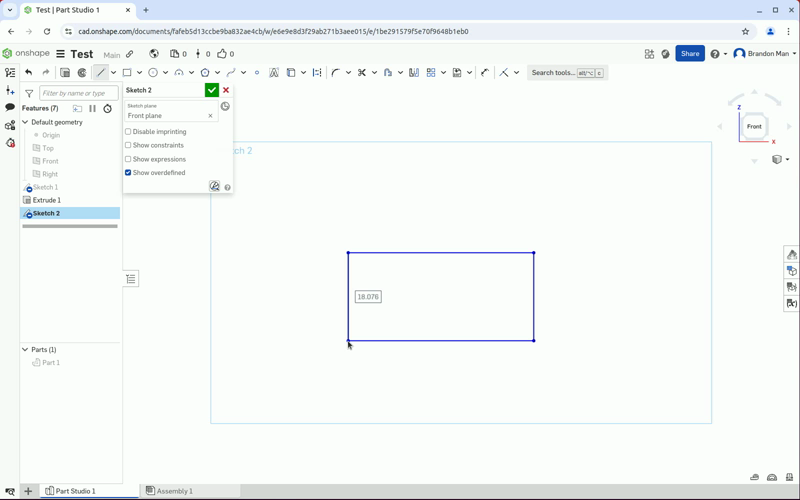
mouse_move(489, 280)
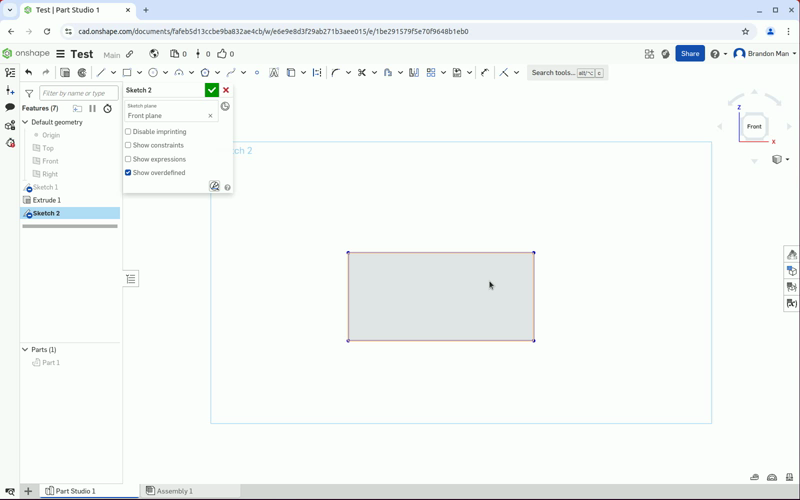
click(489, 280)
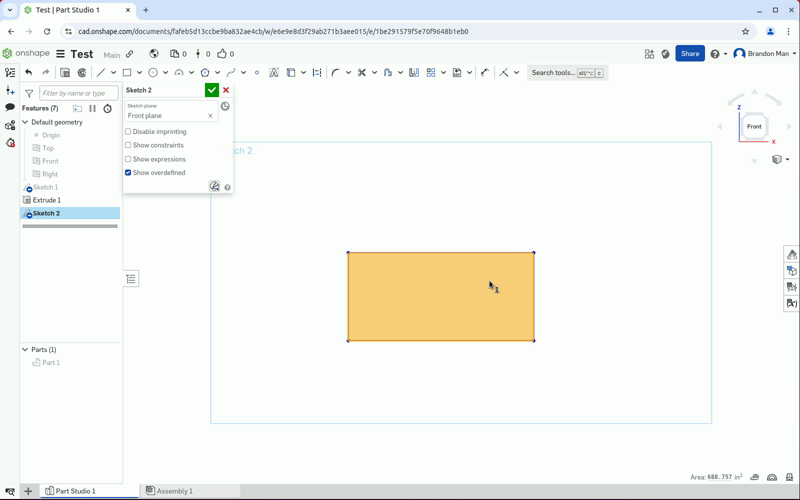
mouse_move(73, 352)
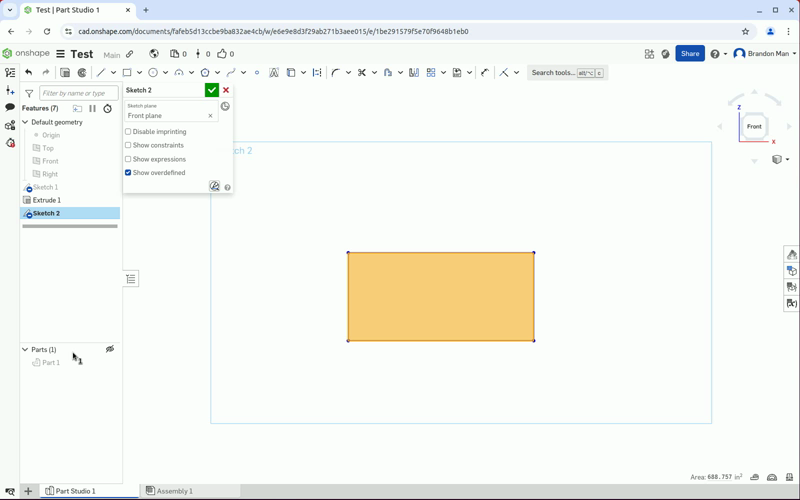
key(shift+y)
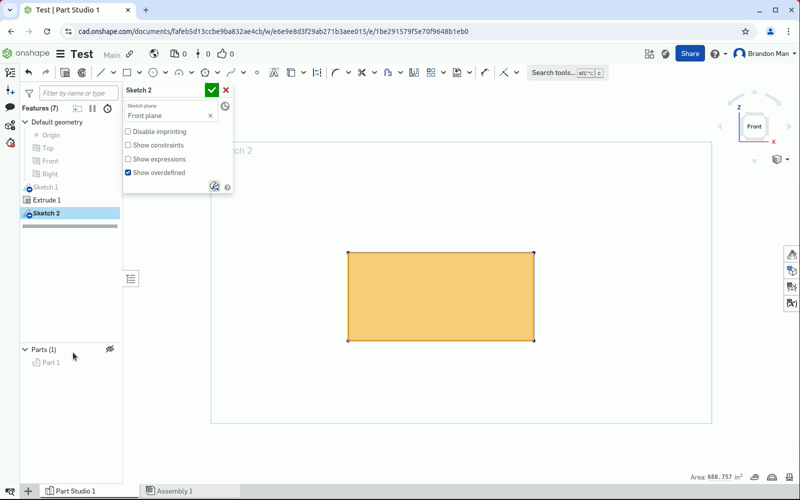
key(shift+e)
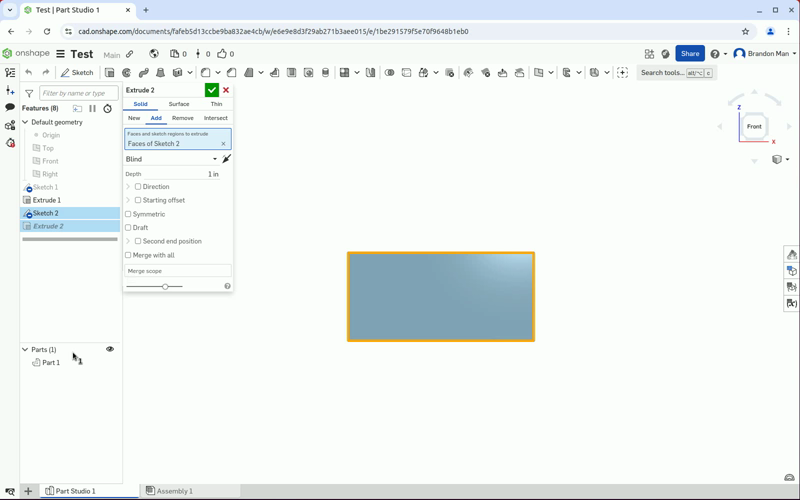
mouse_move(143, 106)
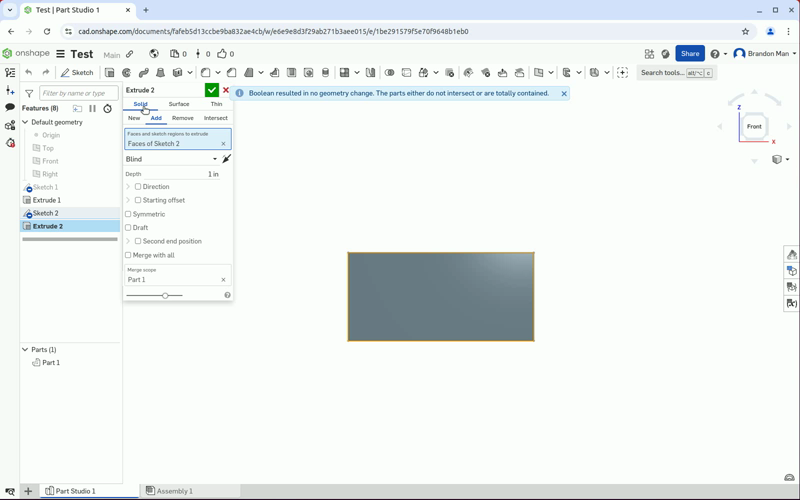
click(143, 106)
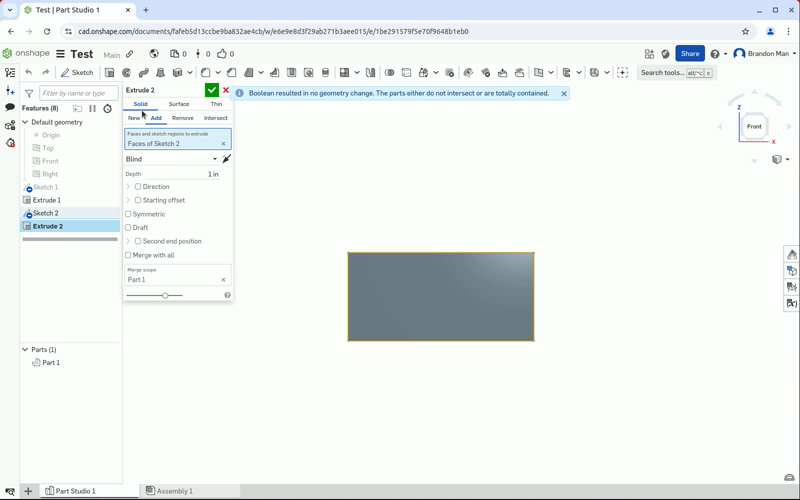
mouse_move(137, 120)
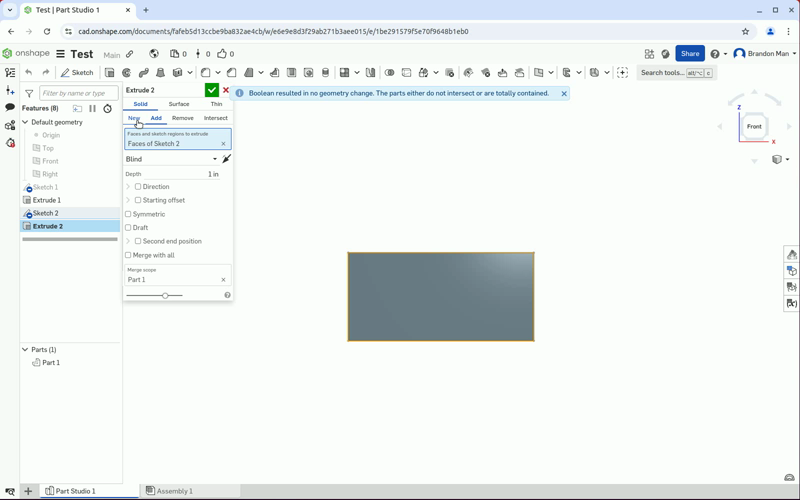
click(137, 120)
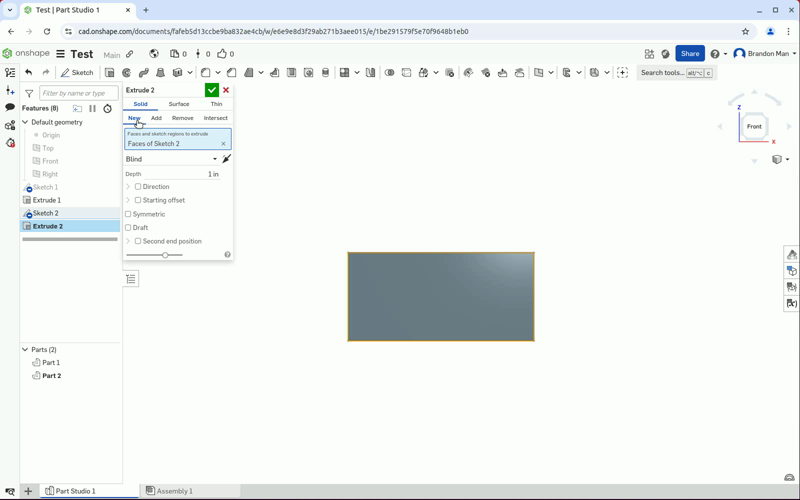
key(tab, 4)
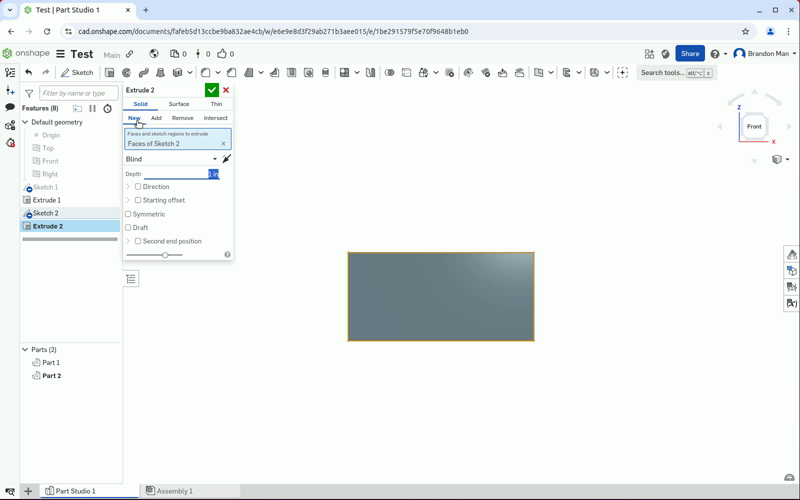
text(10.11)
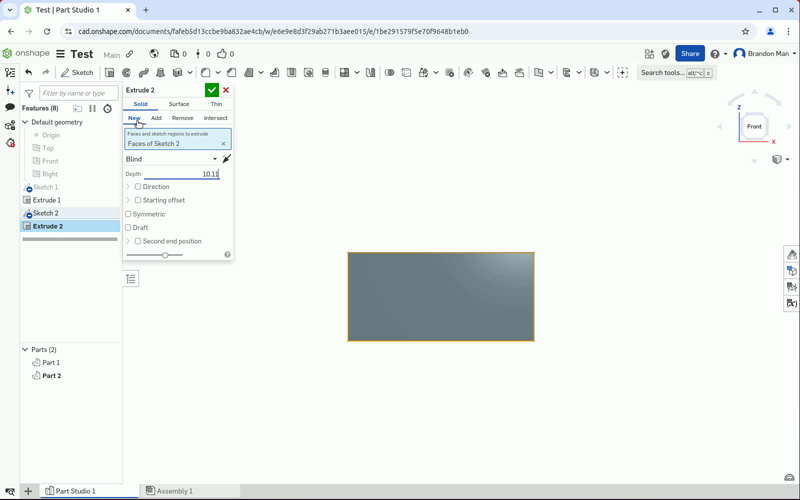
key(enter)
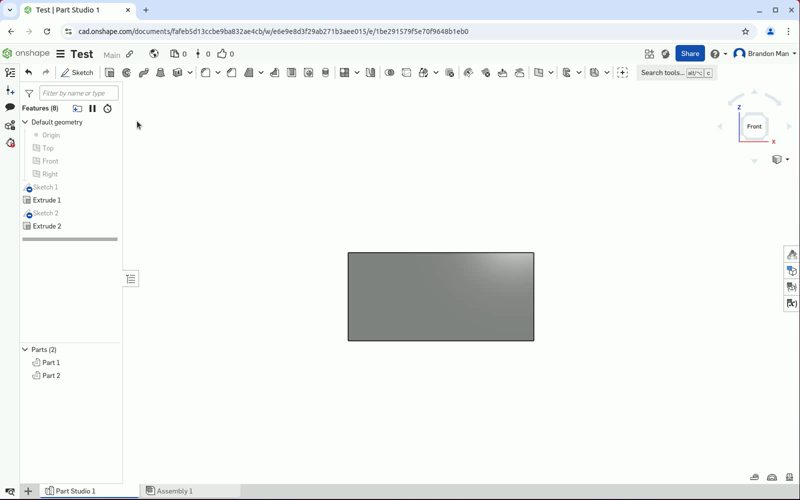
key(shift+h)
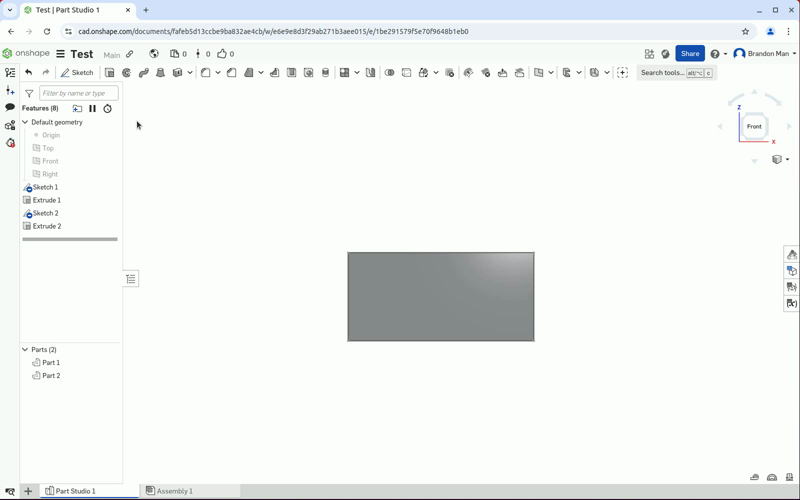
key(shift+h)
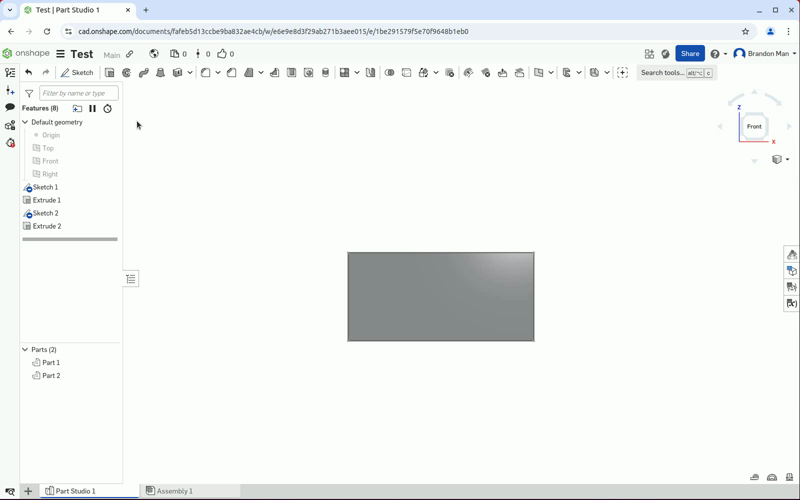
key(shift+7)
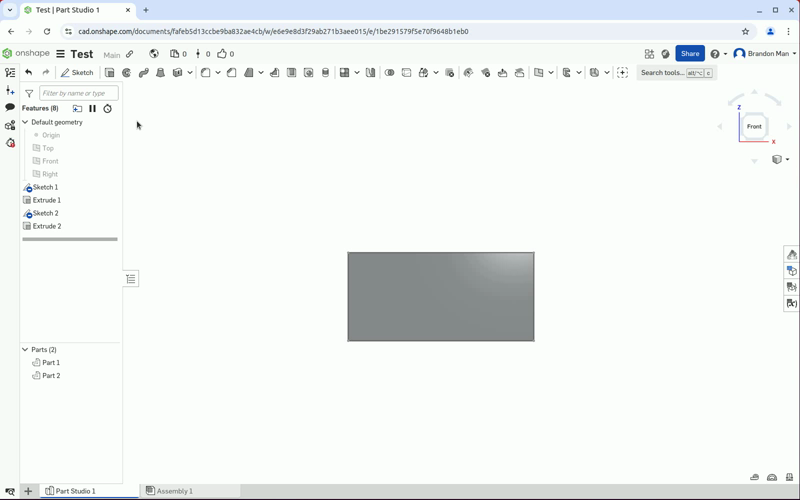
key(left, 2)
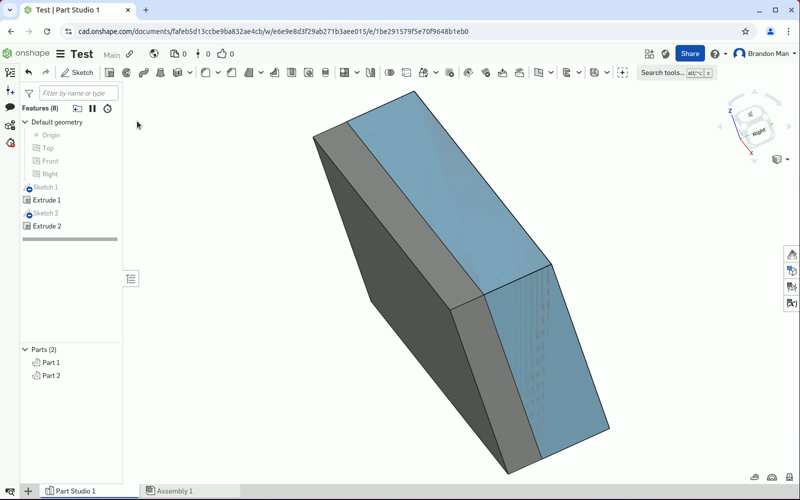
key(down, 2)
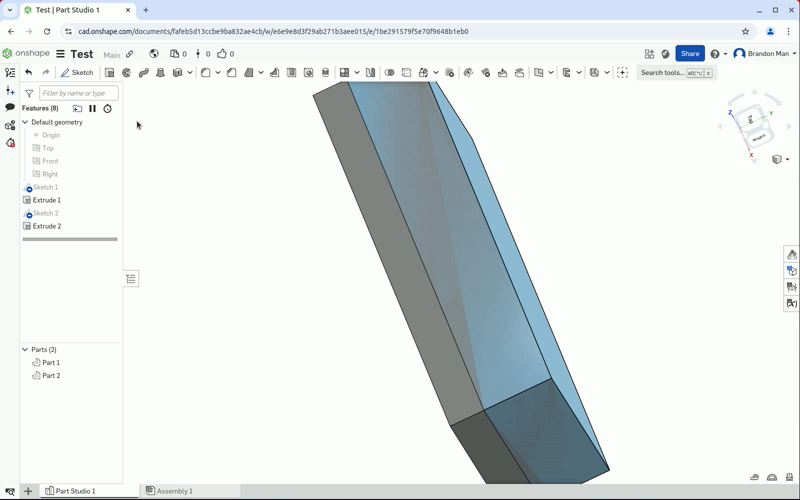
key(up, 2)
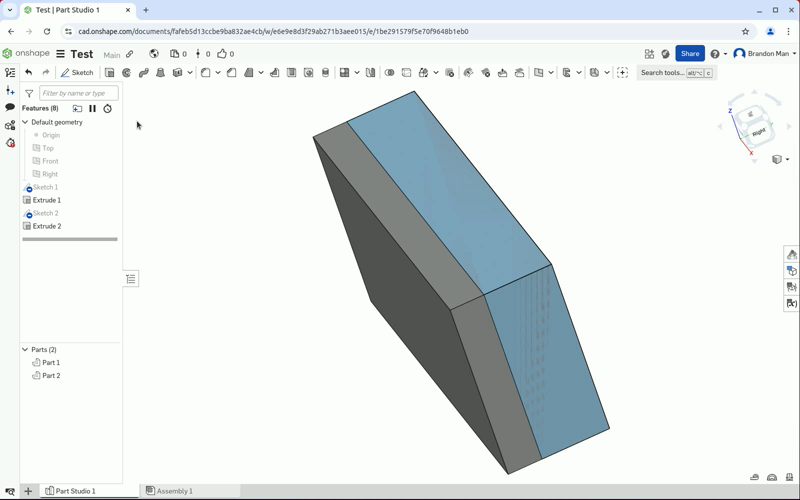
key(right, 2)
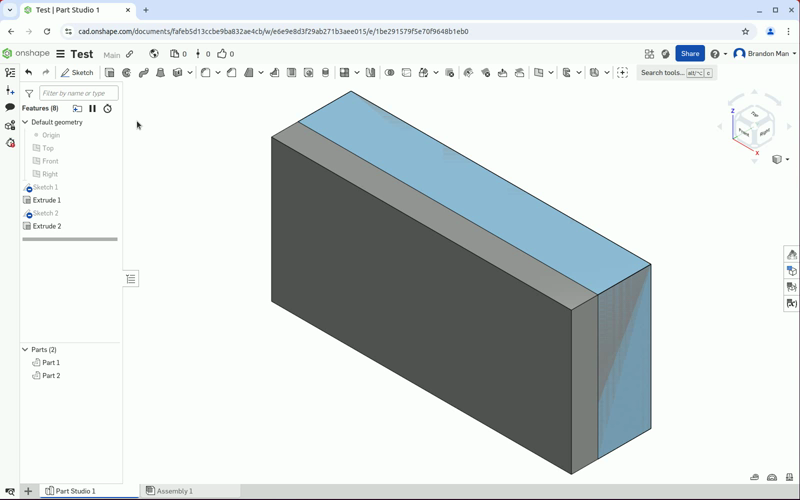
mouse_move(73, 189)
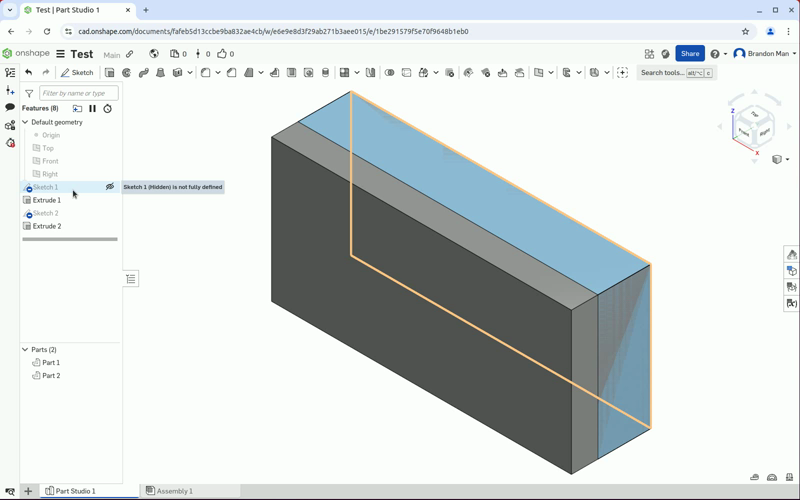
click(73, 189)